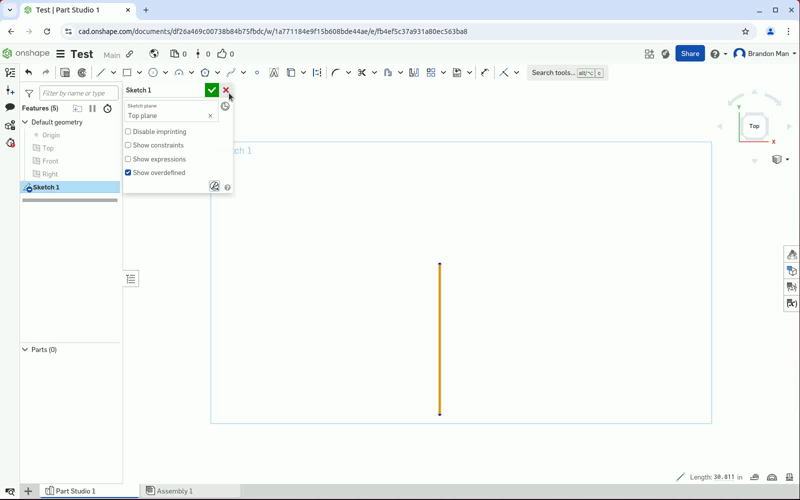
key(shift+h)
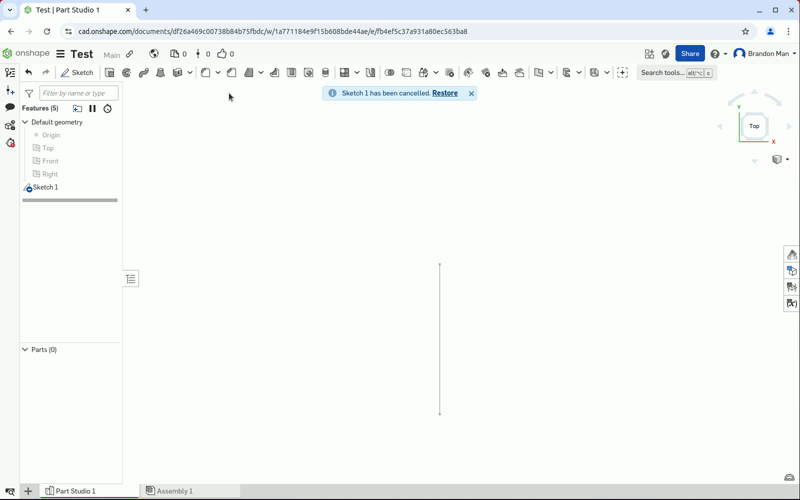
mouse_move(73, 352)
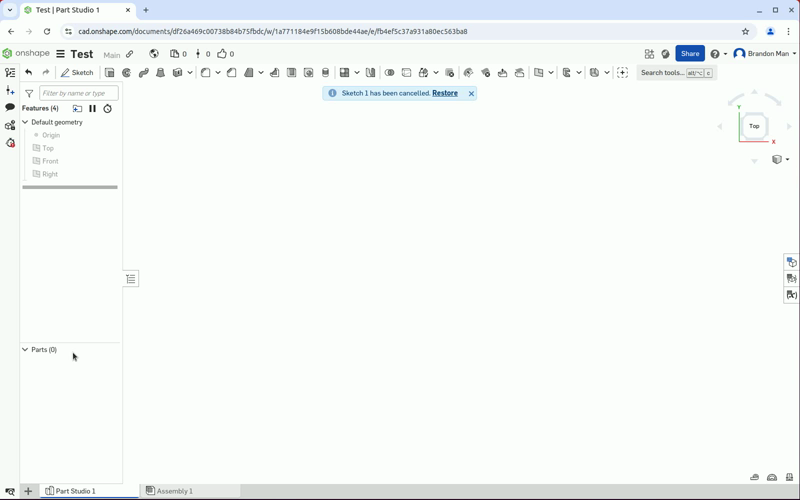
key(y)
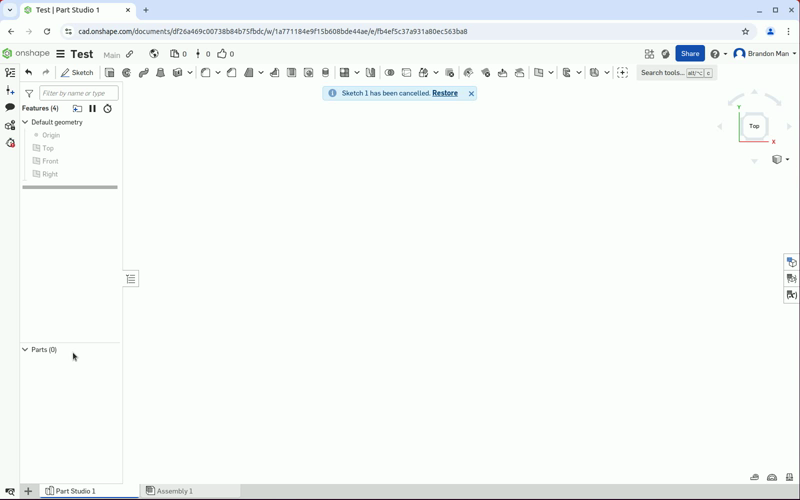
key(shift+p)
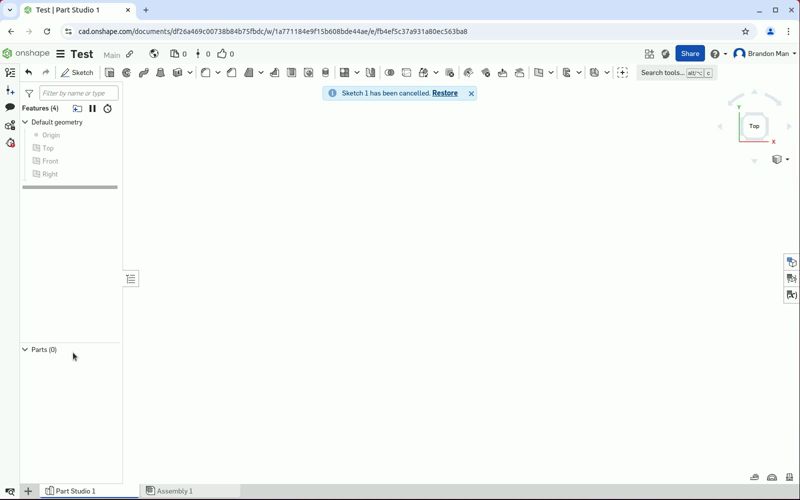
key(space)
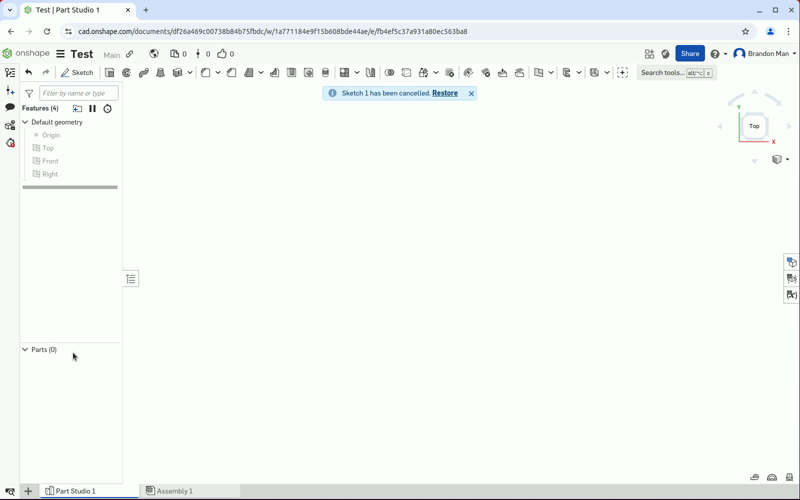
key_down(shift)
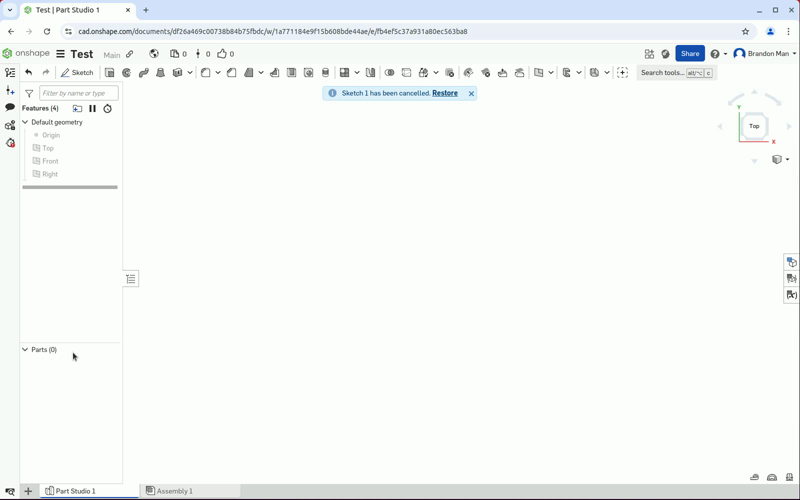
key(up)
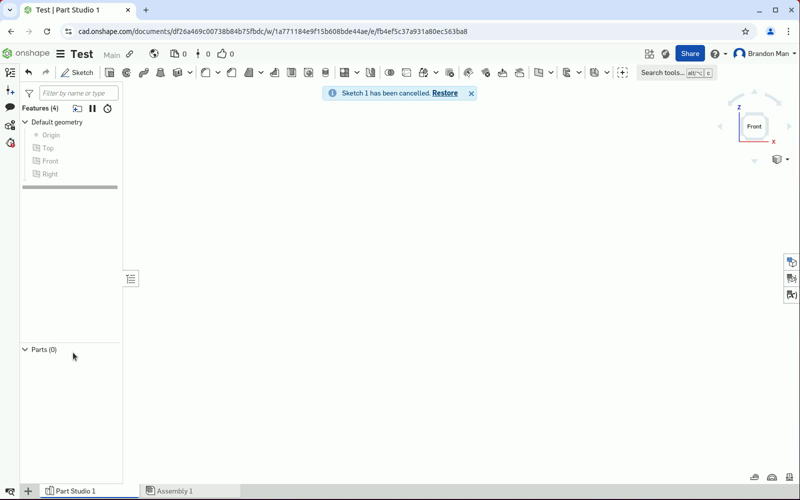
key_up(shift)
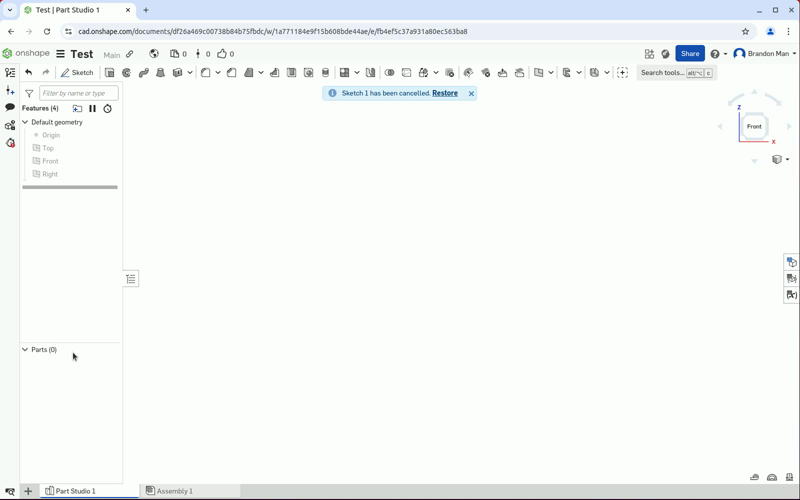
mouse_move(73, 352)
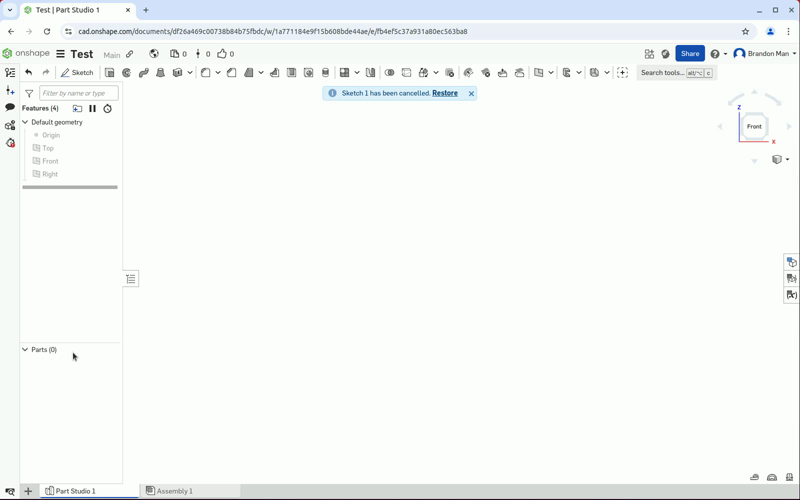
key(shift+y)
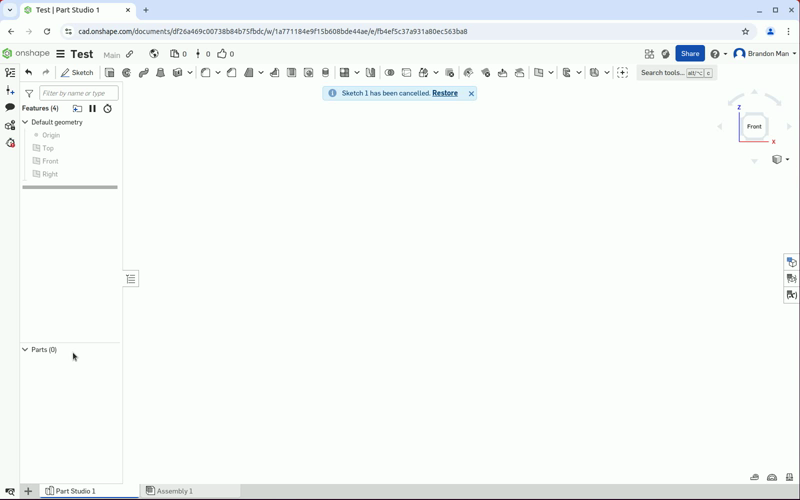
key(shift+s)
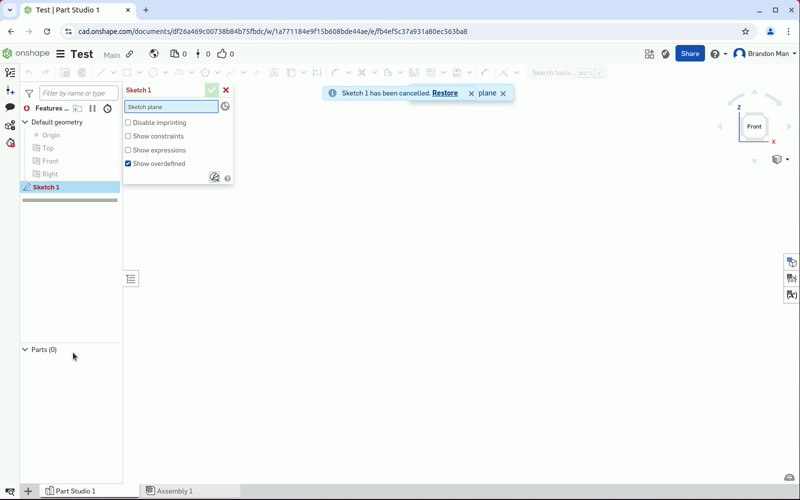
mouse_move(73, 163)
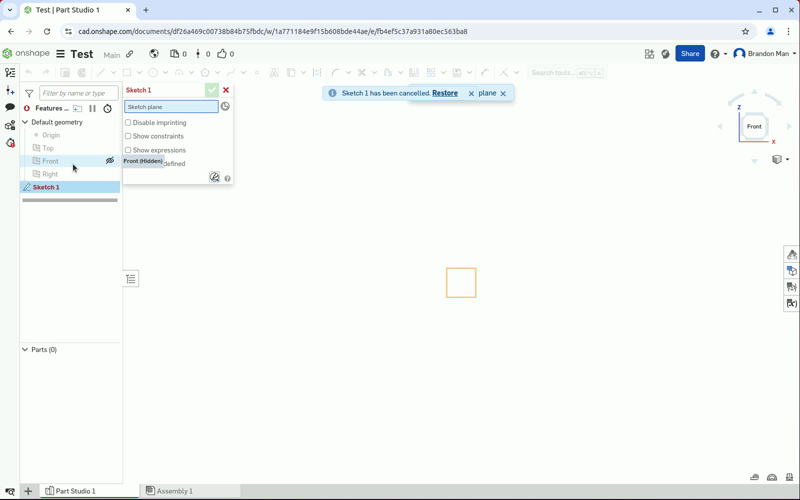
click(73, 163)
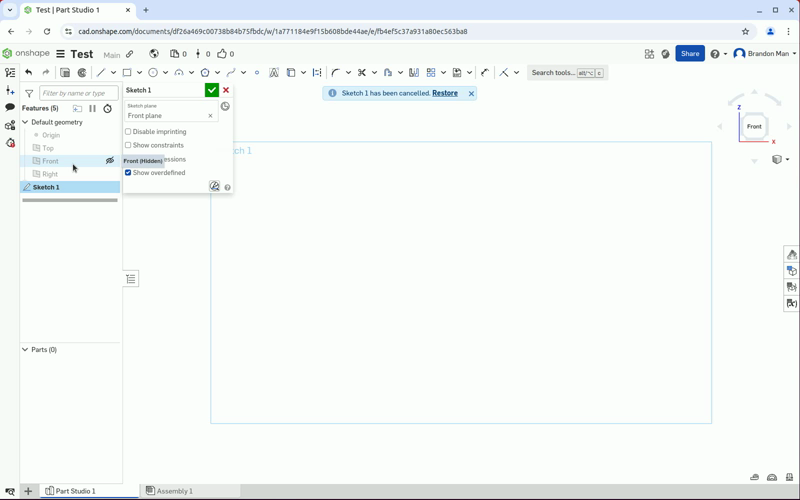
mouse_move(73, 352)
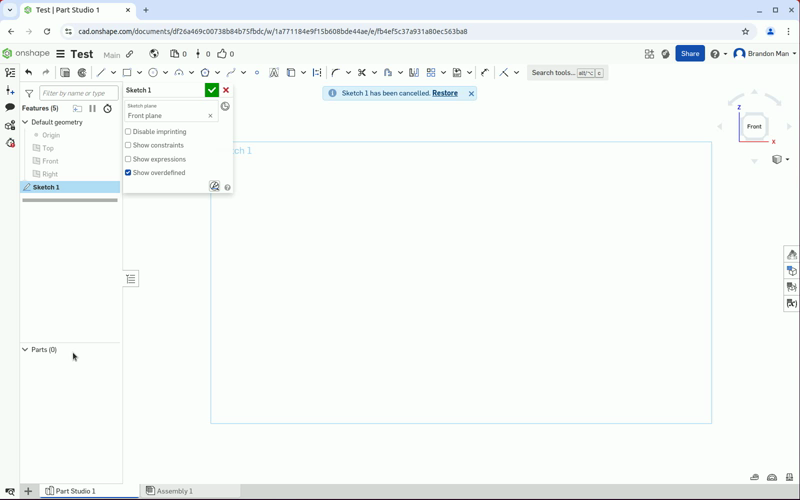
key(y)
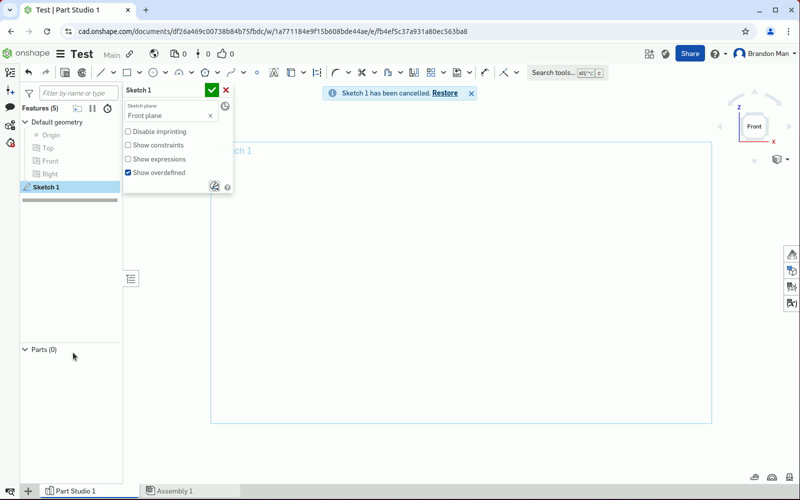
key(c)
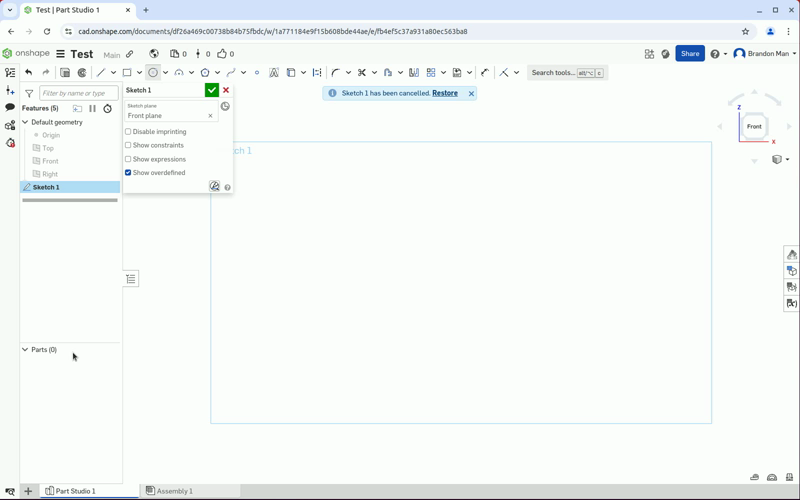
key_down(shift)
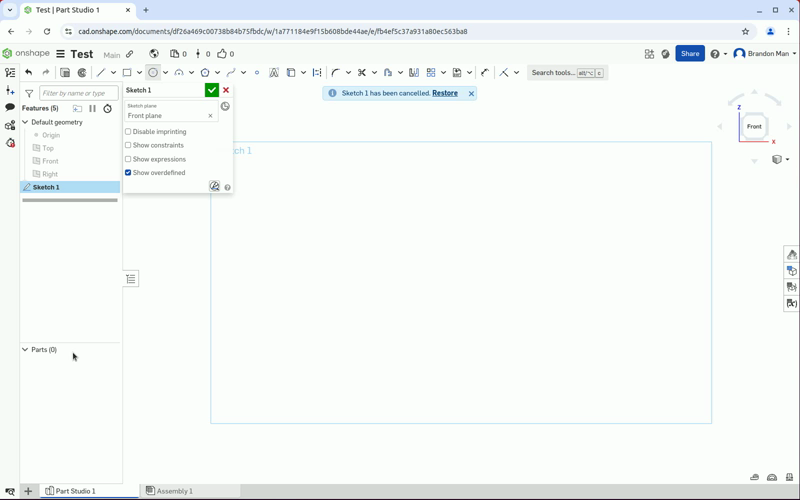
mouse_move(461, 282)
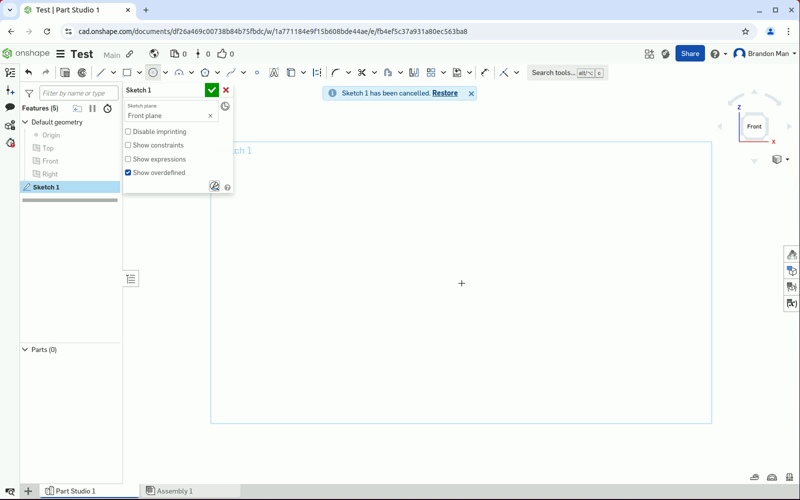
click(461, 282)
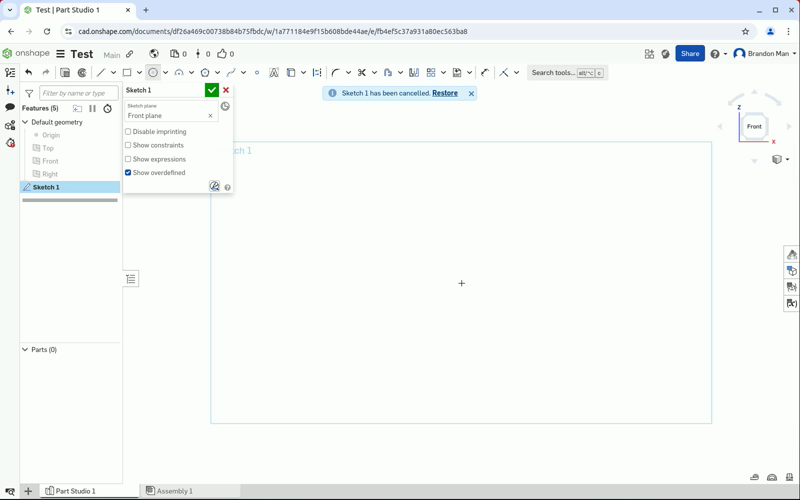
key_up(shift)
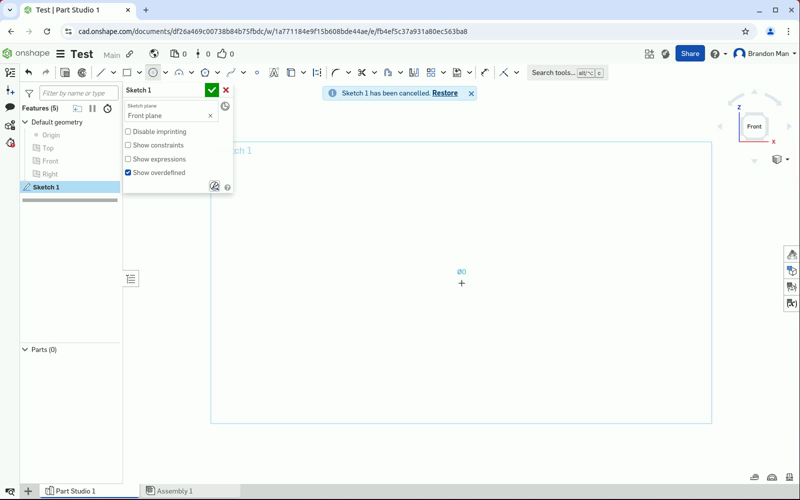
mouse_move(480, 282)
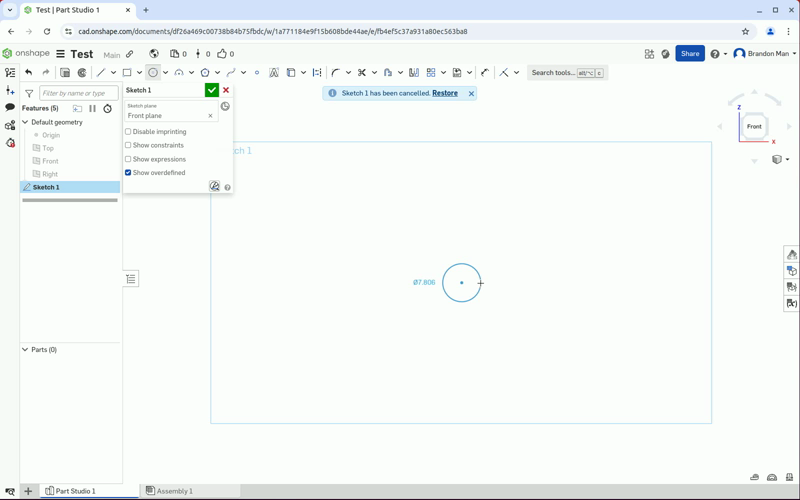
click(480, 282)
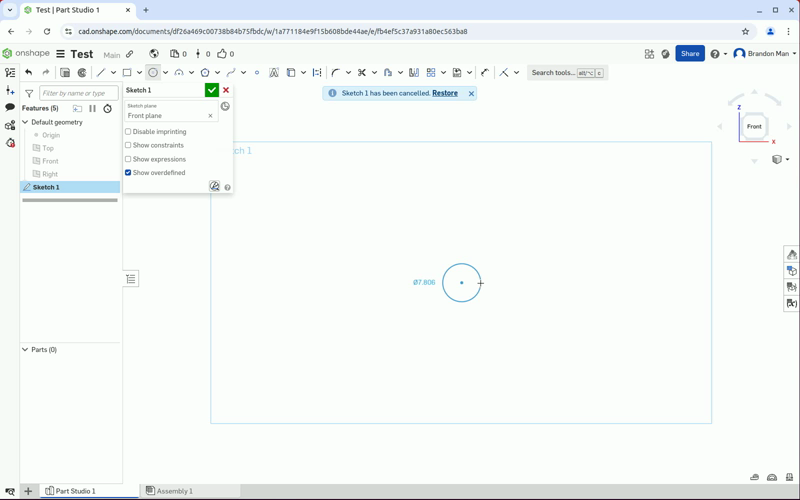
key(esc)
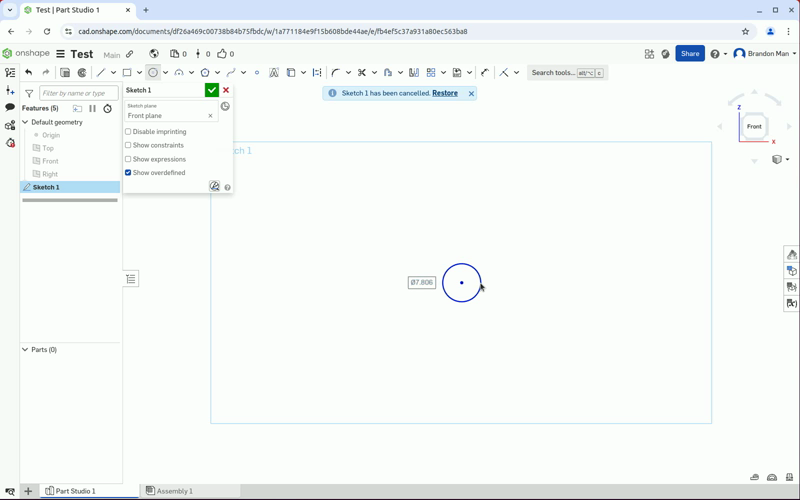
mouse_move(475, 281)
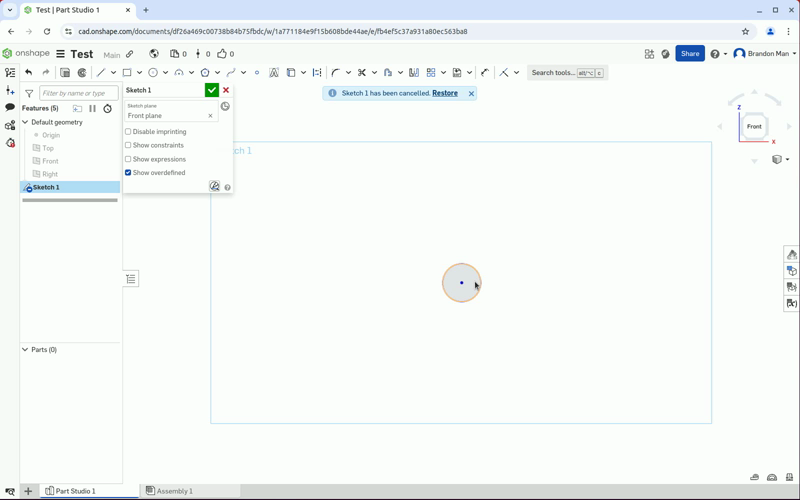
scroll(6)
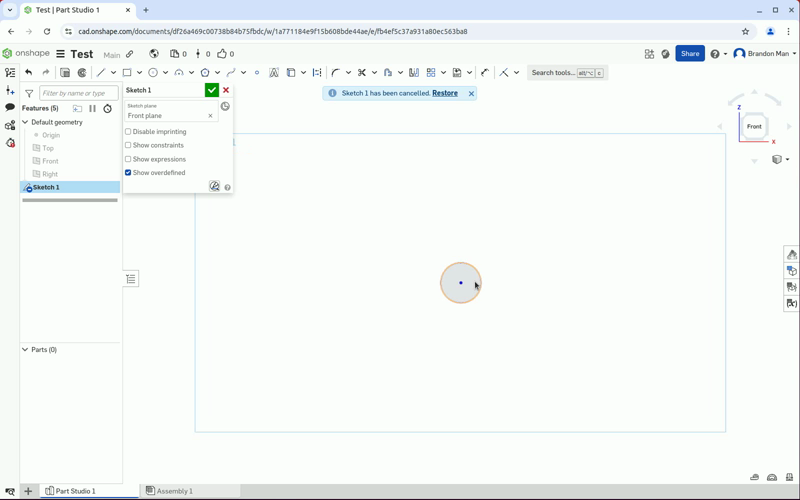
scroll(6)
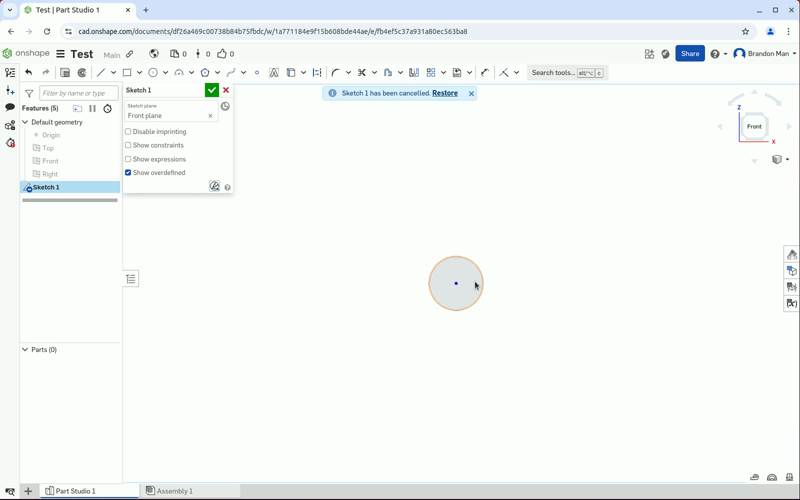
scroll(6)
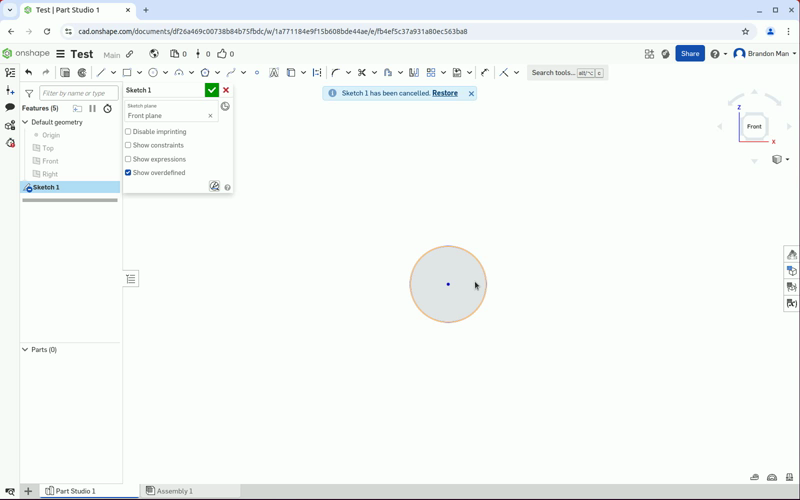
scroll(6)
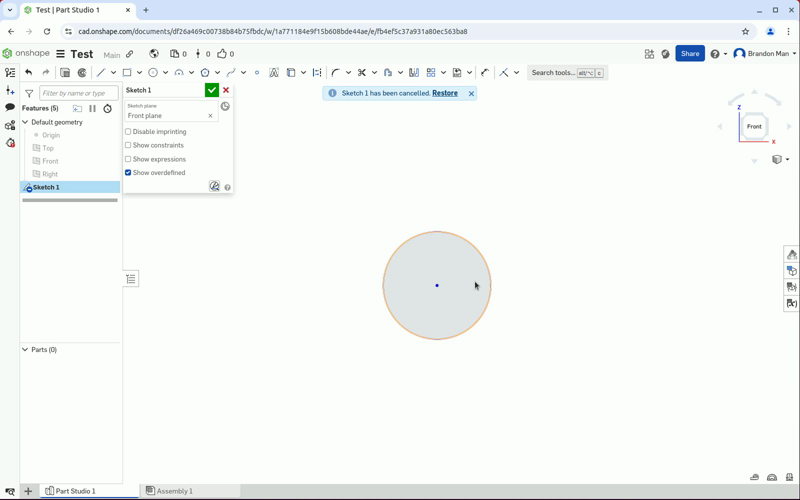
scroll(6)
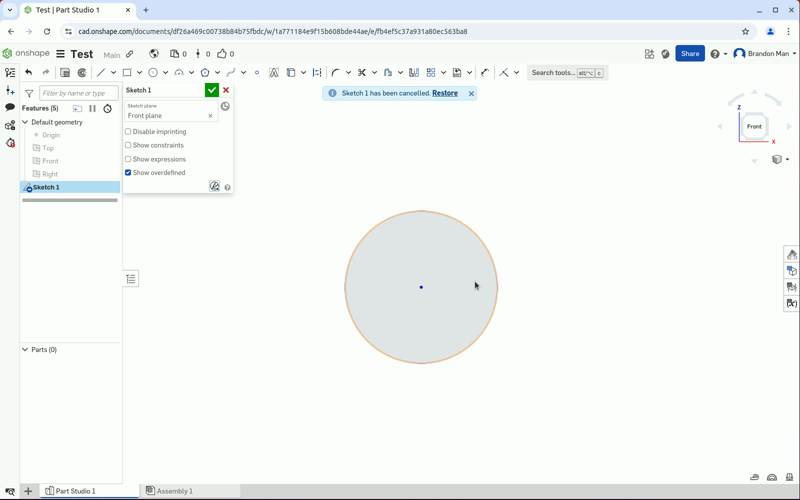
scroll(6)
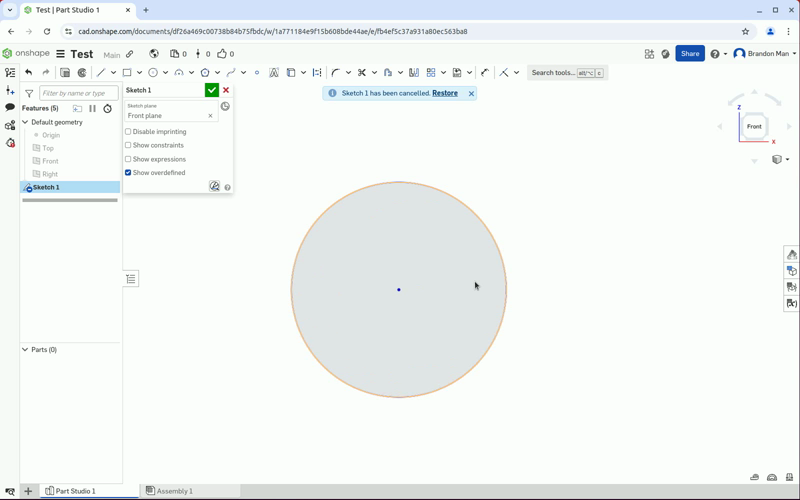
scroll(6)
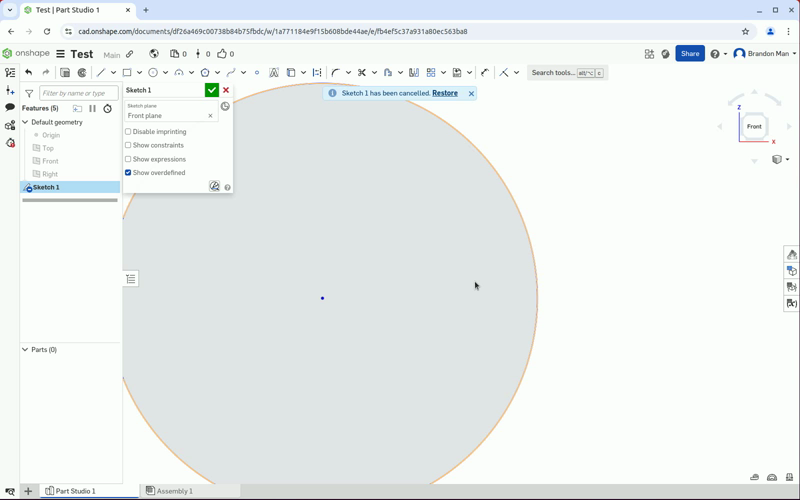
click(475, 281)
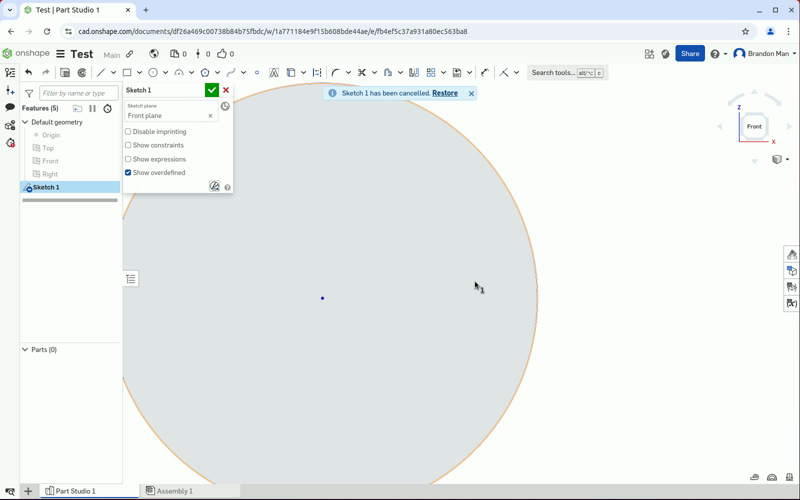
scroll(-6)
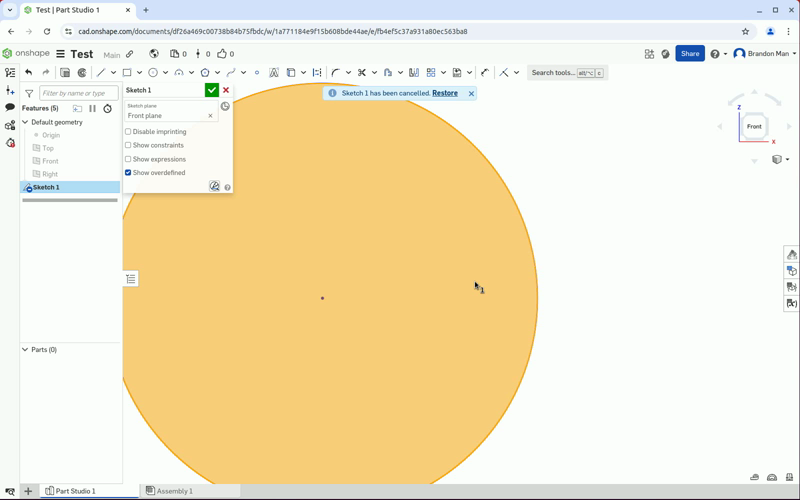
scroll(-6)
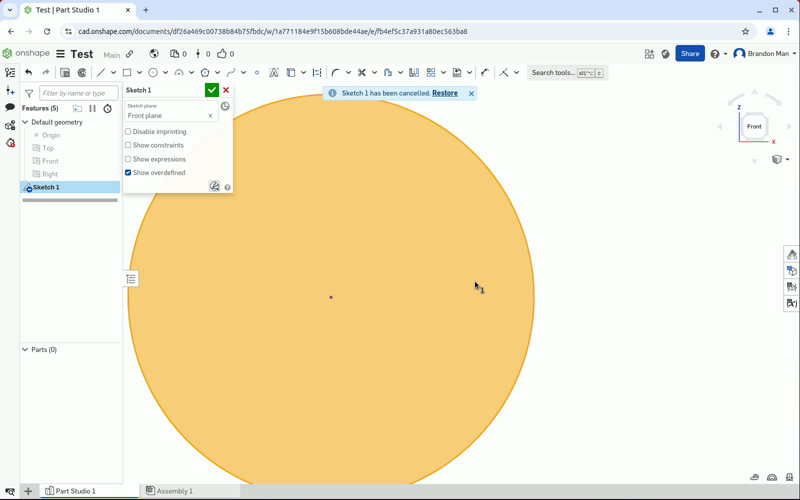
scroll(-6)
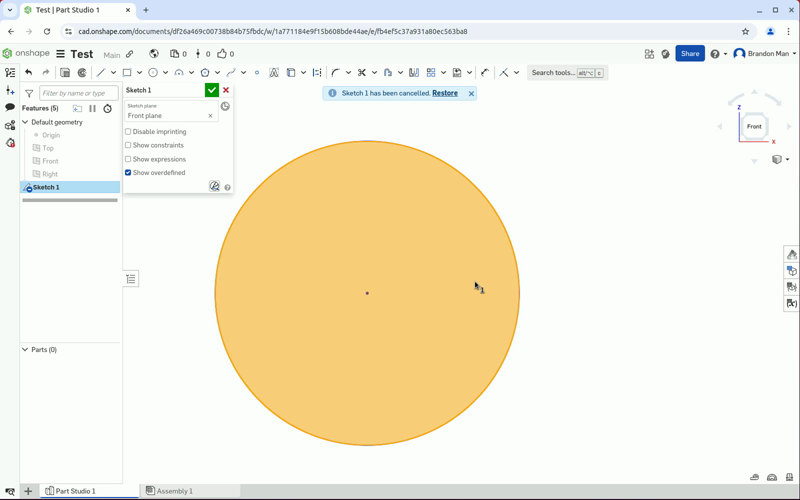
scroll(-6)
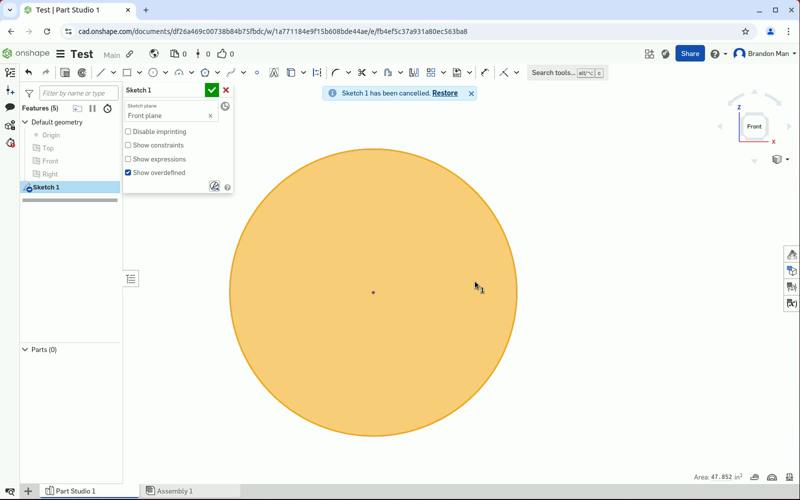
scroll(-6)
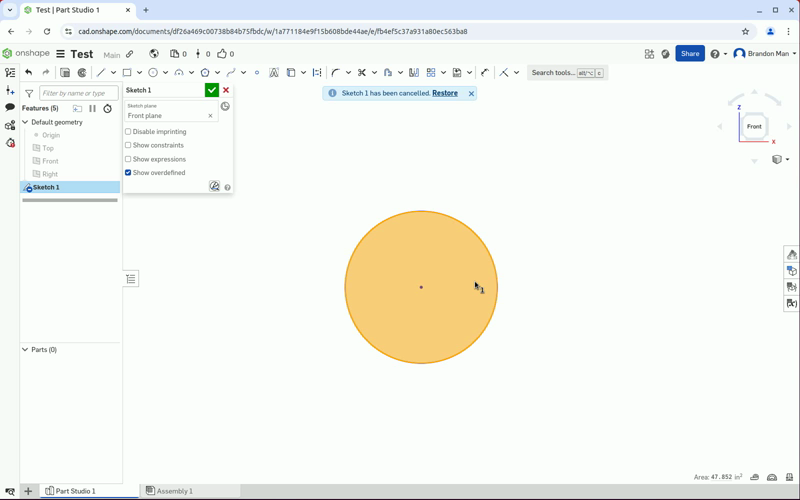
scroll(-6)
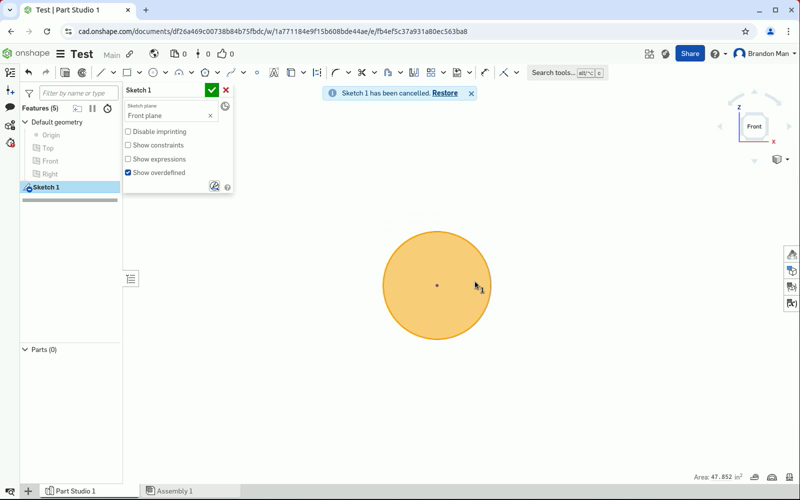
scroll(-6)
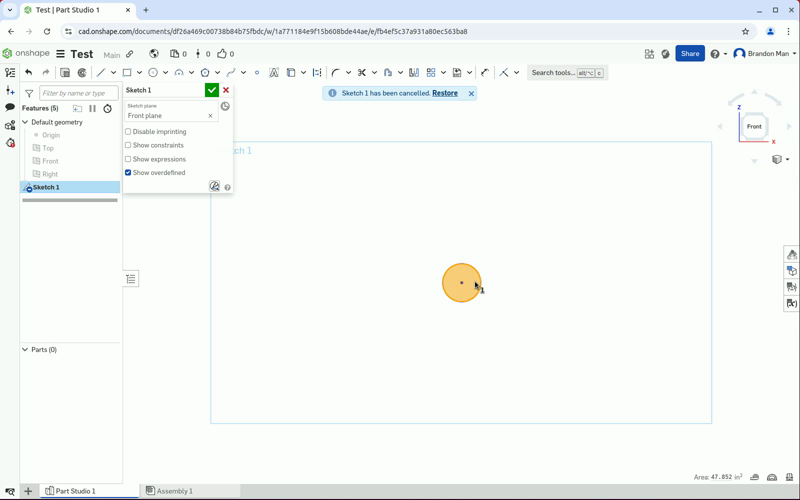
mouse_move(73, 352)
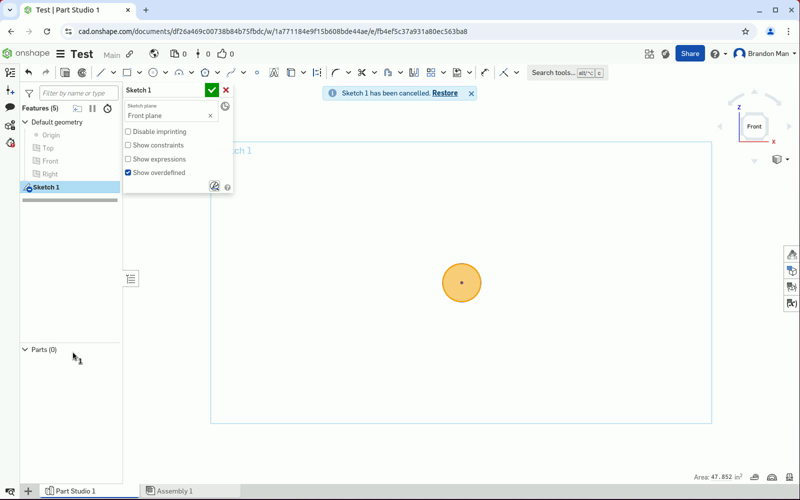
key(shift+y)
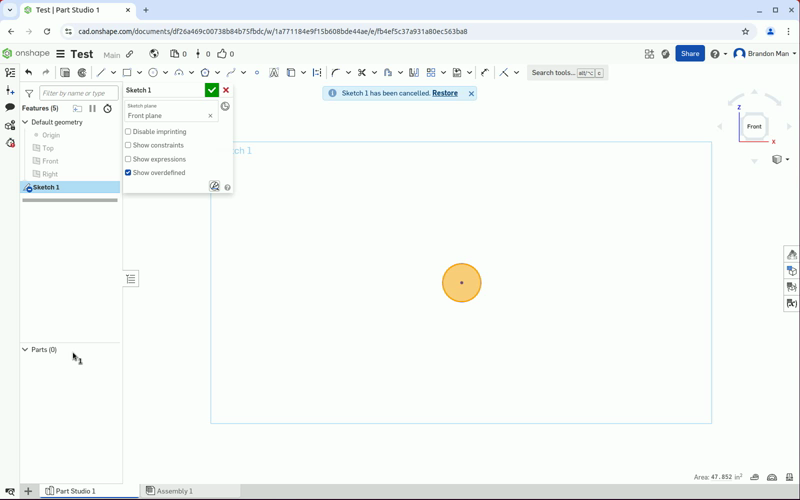
key(shift+e)
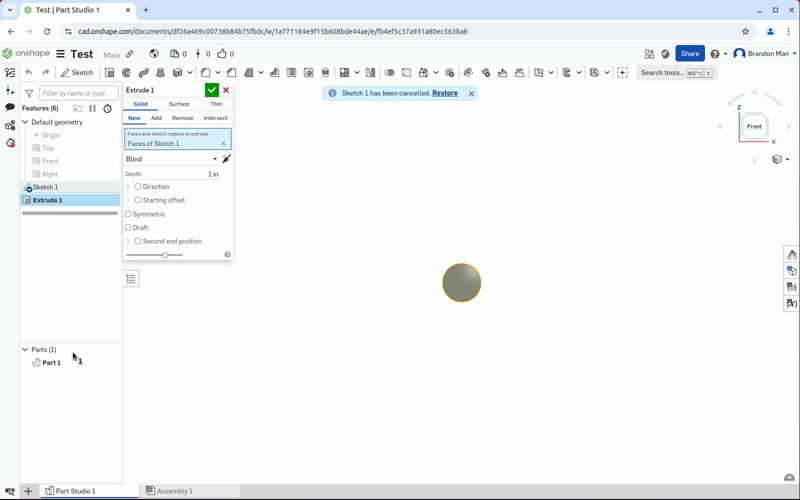
mouse_move(143, 106)
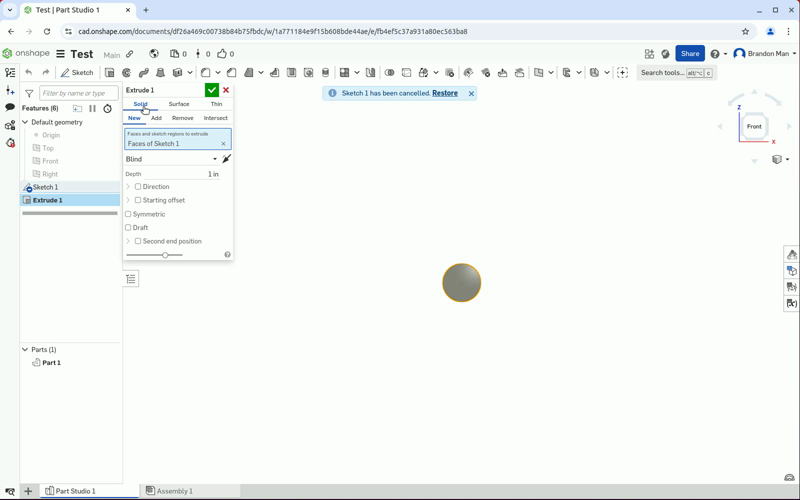
click(143, 106)
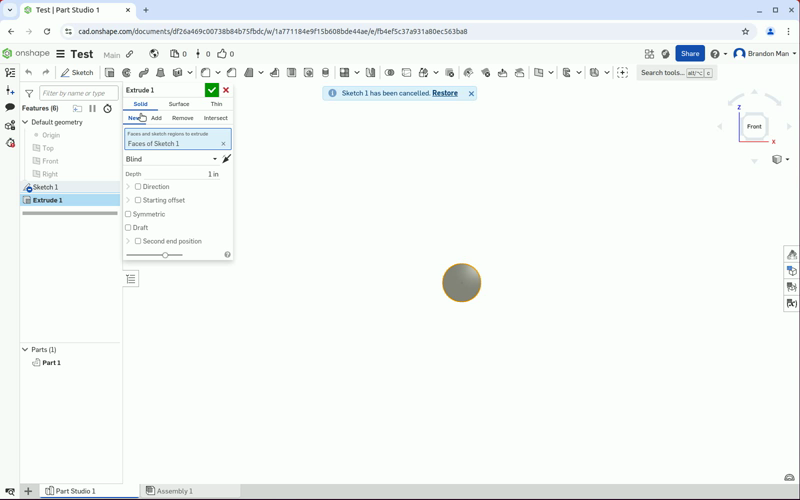
mouse_move(137, 120)
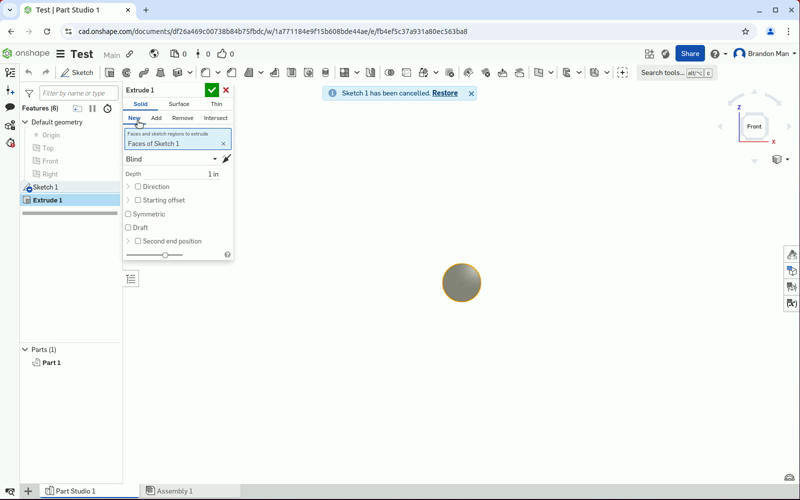
click(137, 120)
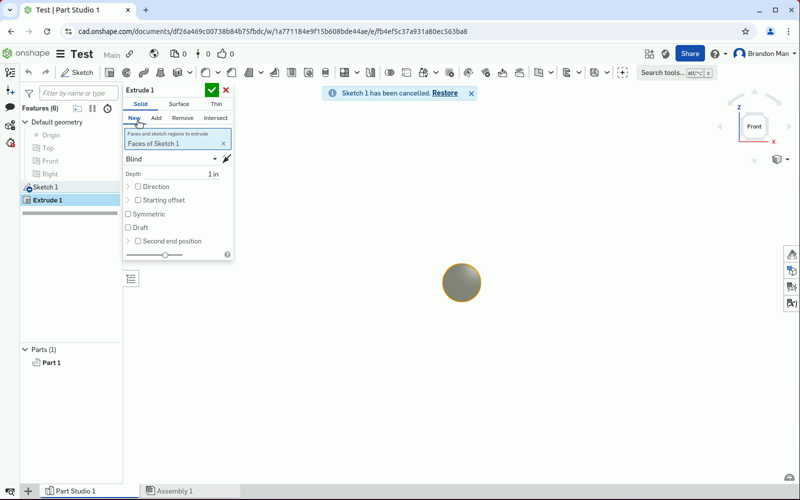
key(tab, 4)
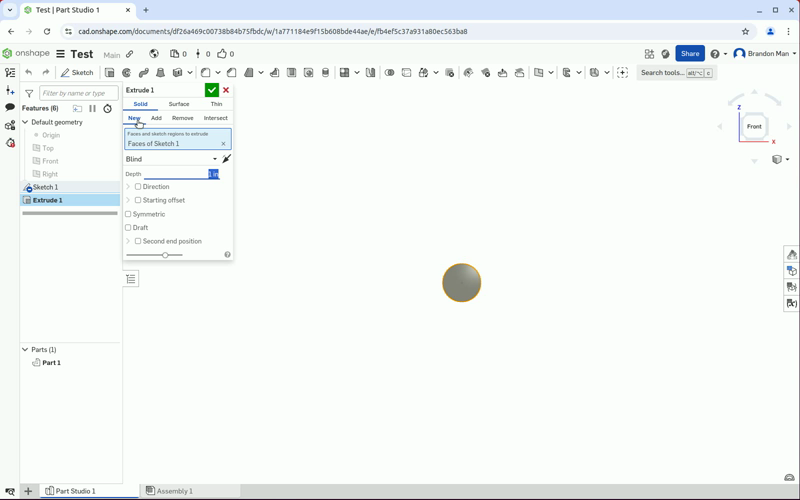
text(23.108)
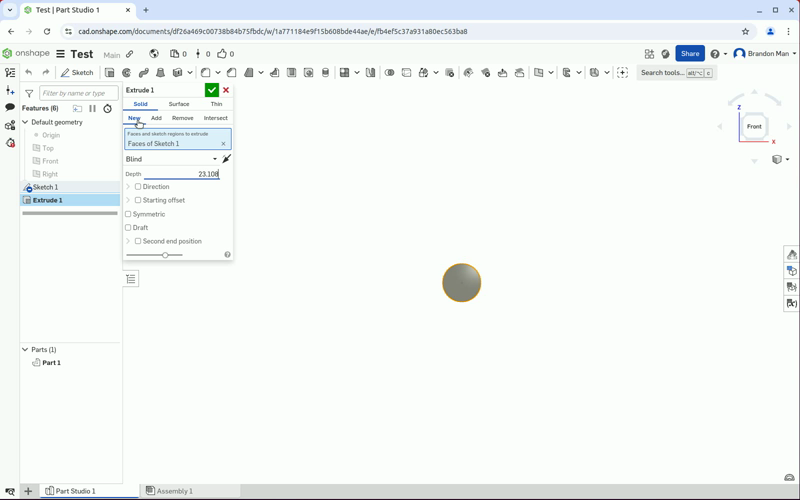
key(enter)
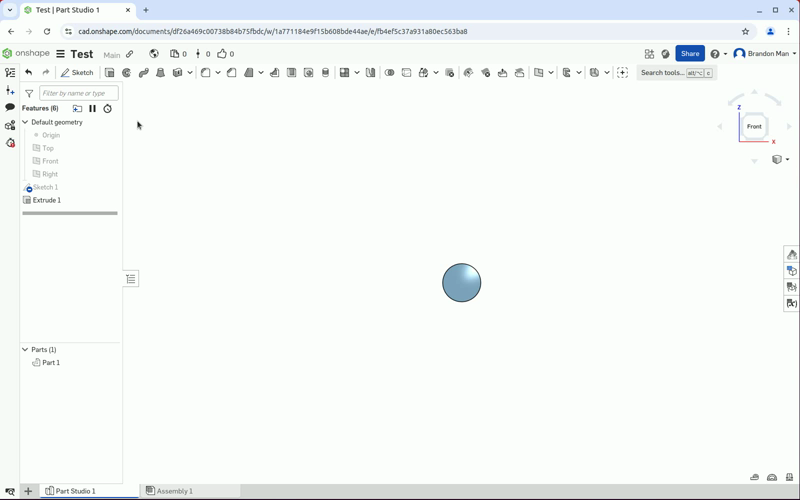
key(shift+h)
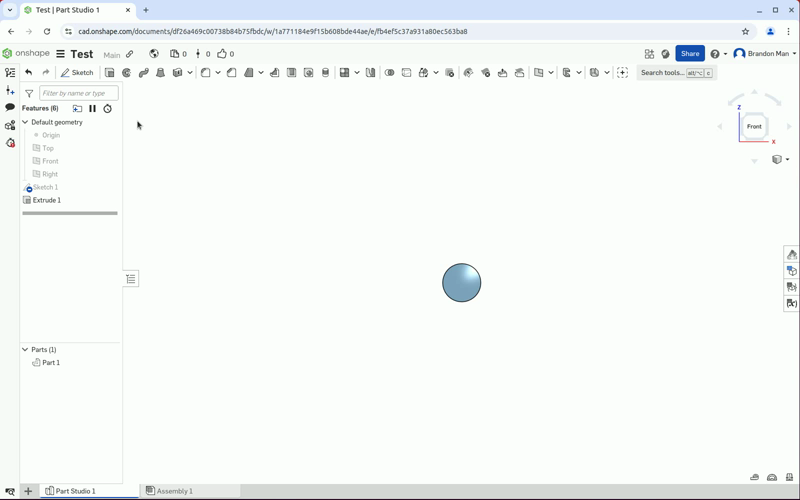
key(shift+h)
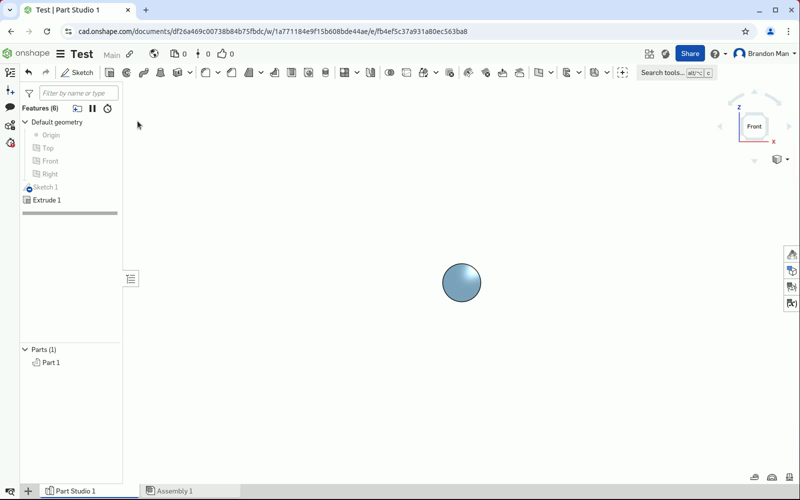
mouse_move(73, 189)
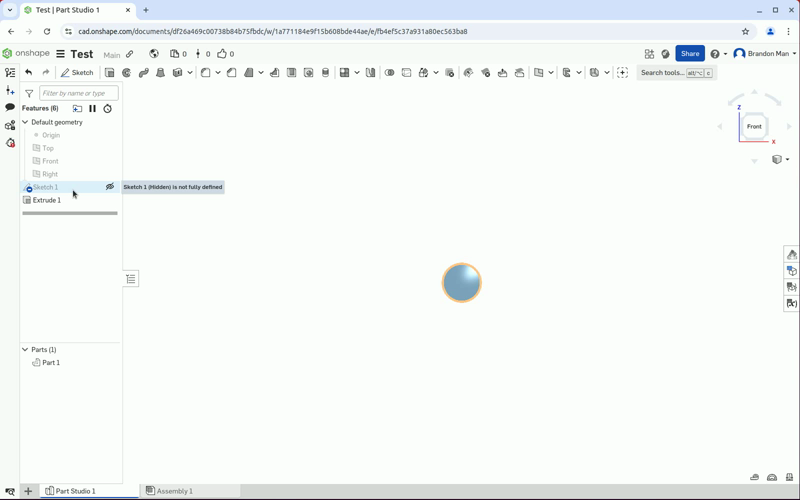
click(73, 189)
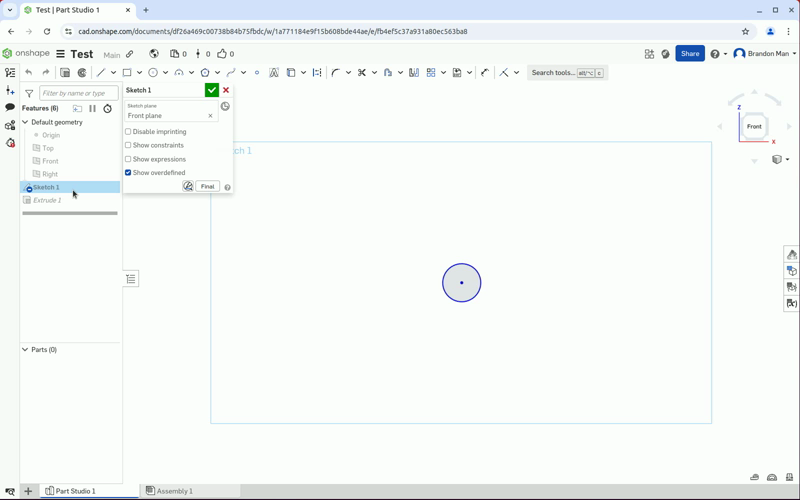
mouse_move(229, 92)
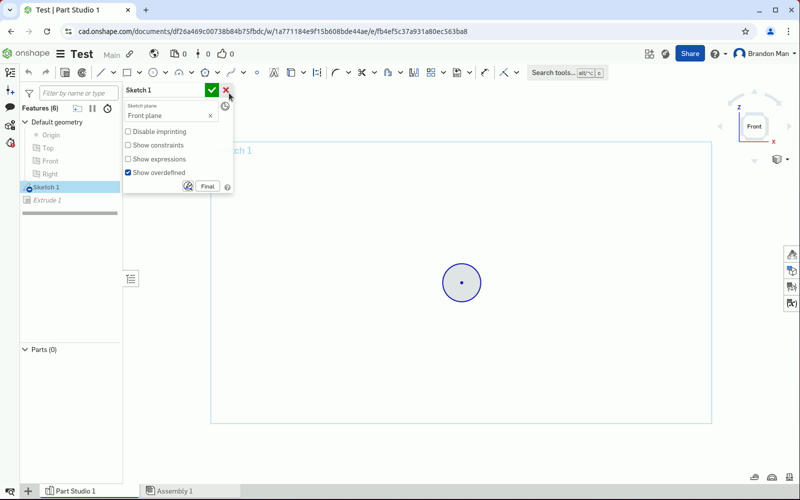
click(229, 92)
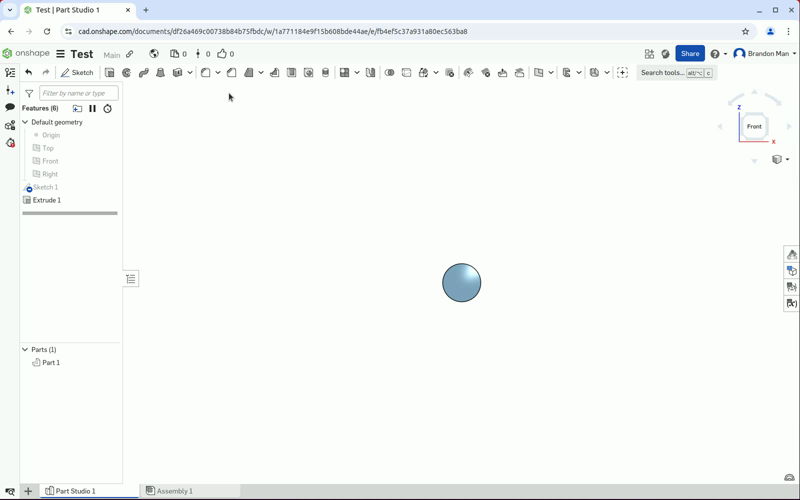
mouse_move(541, 75)
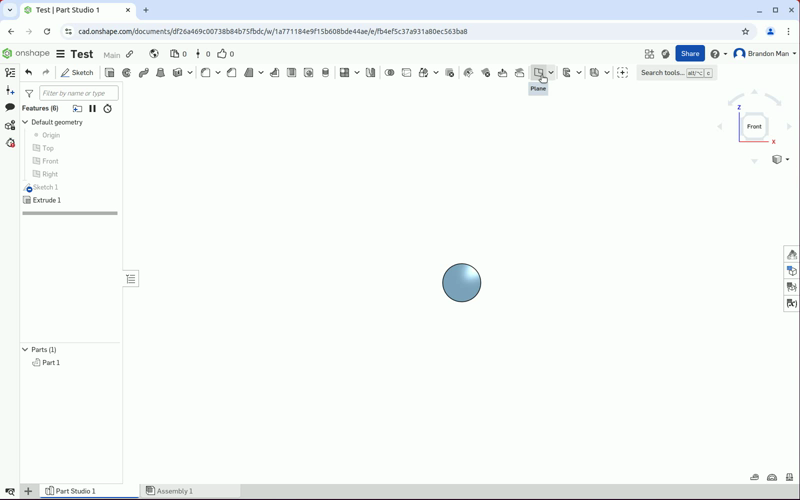
click(541, 75)
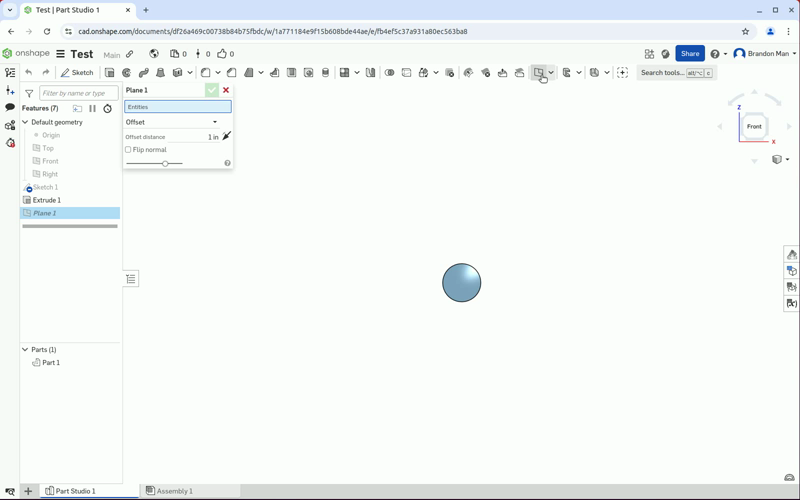
mouse_move(73, 163)
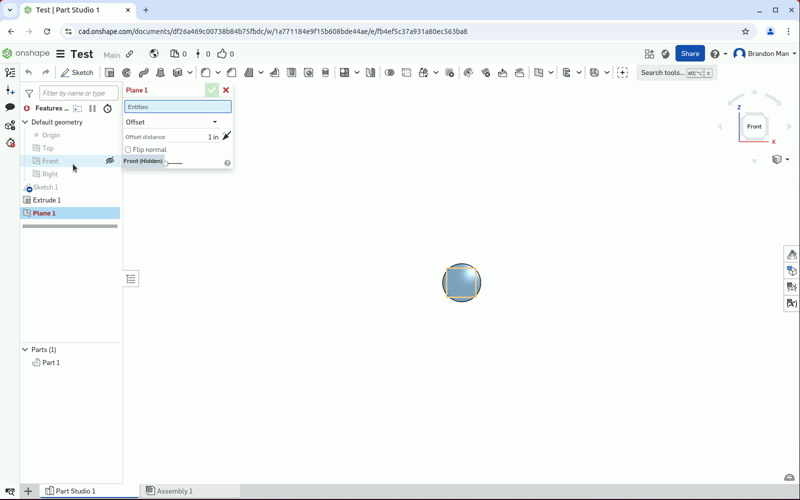
click(73, 163)
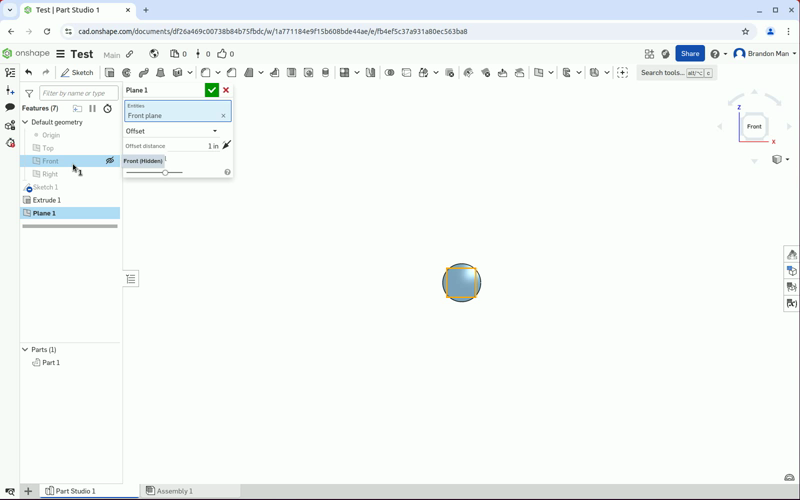
key(tab, 2)
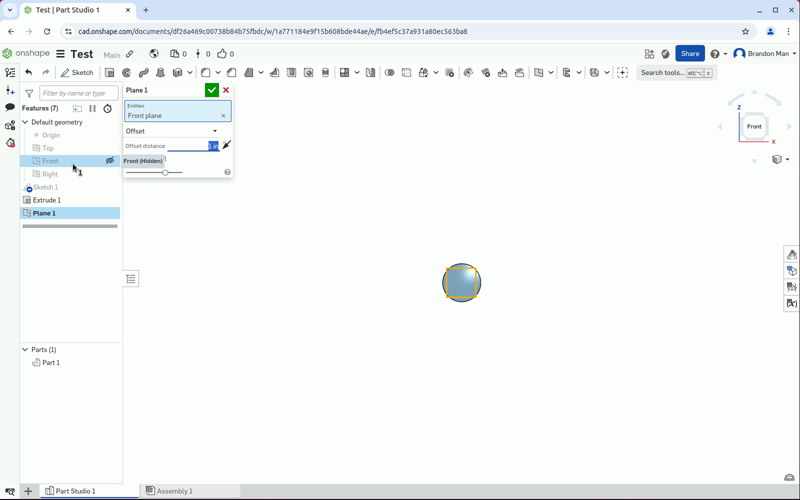
text(23.108)
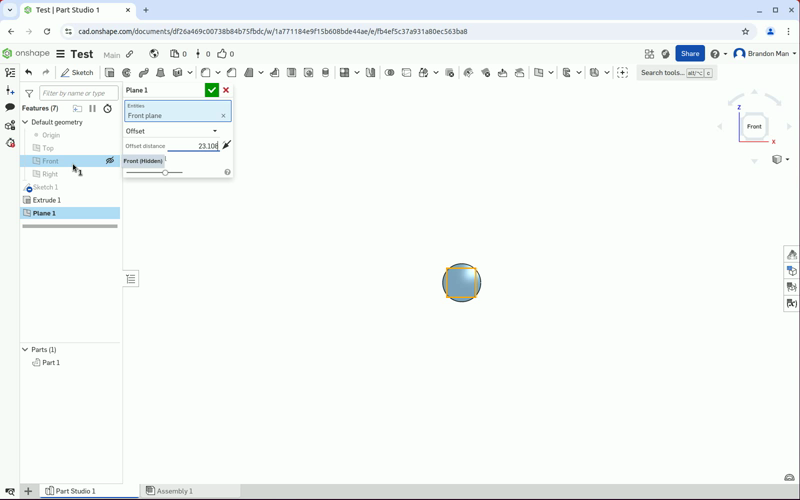
key(enter, 2)
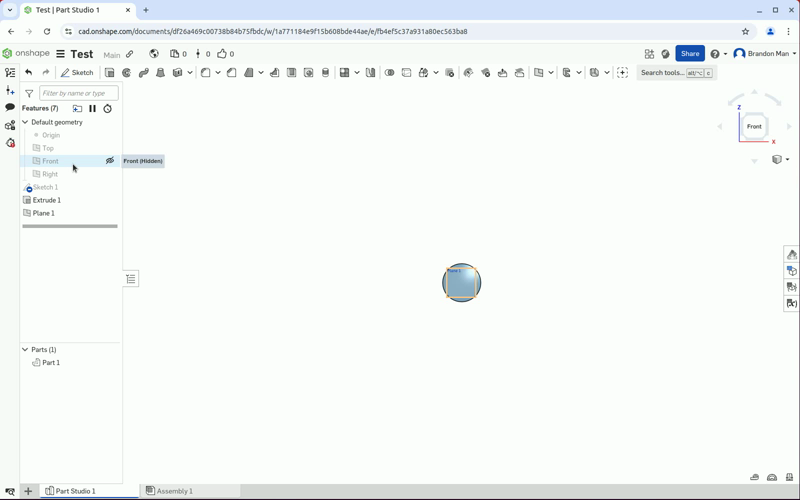
key(shift+s)
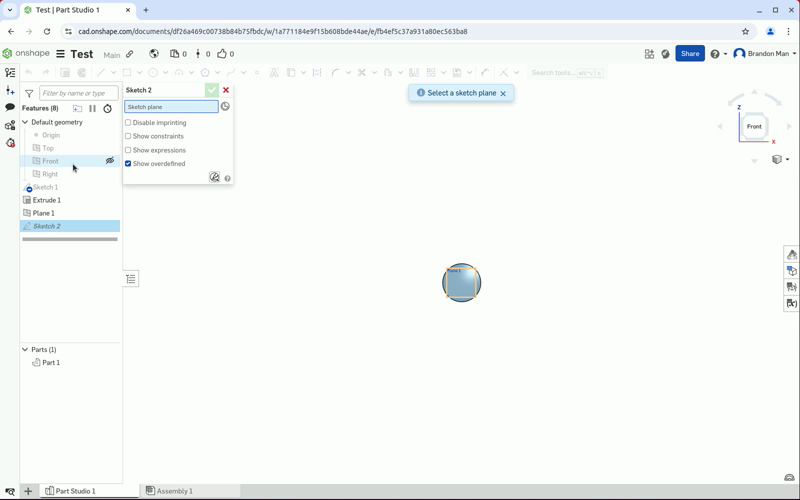
mouse_move(73, 215)
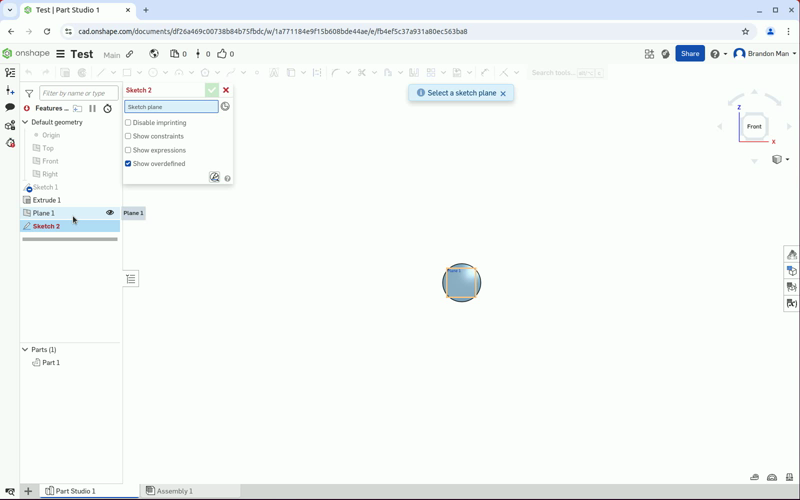
click(73, 215)
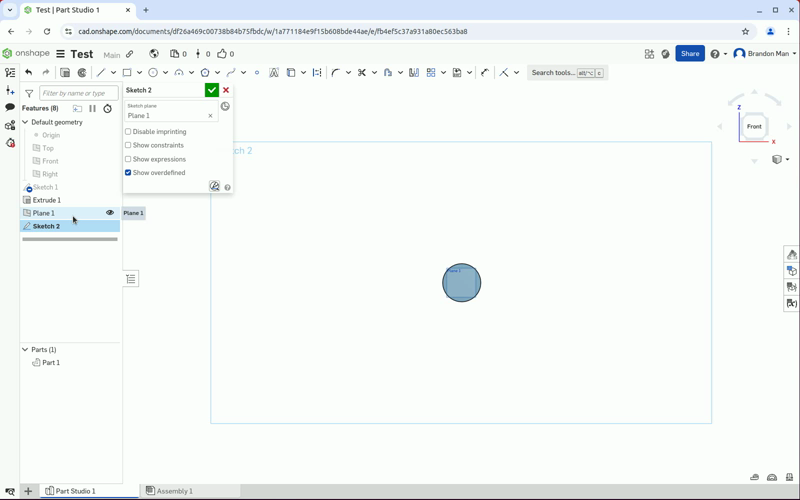
mouse_move(73, 352)
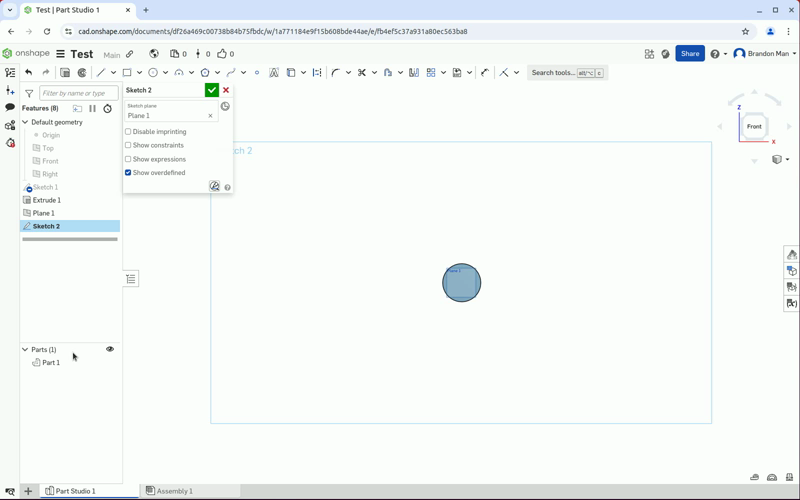
key(y)
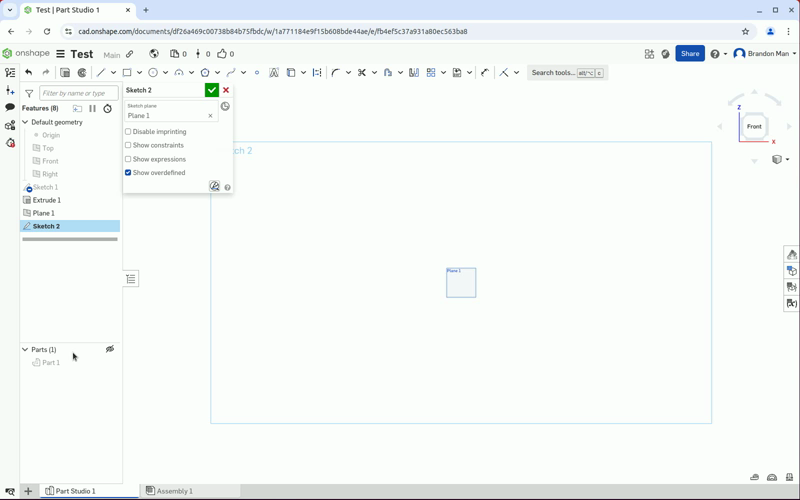
key(l)
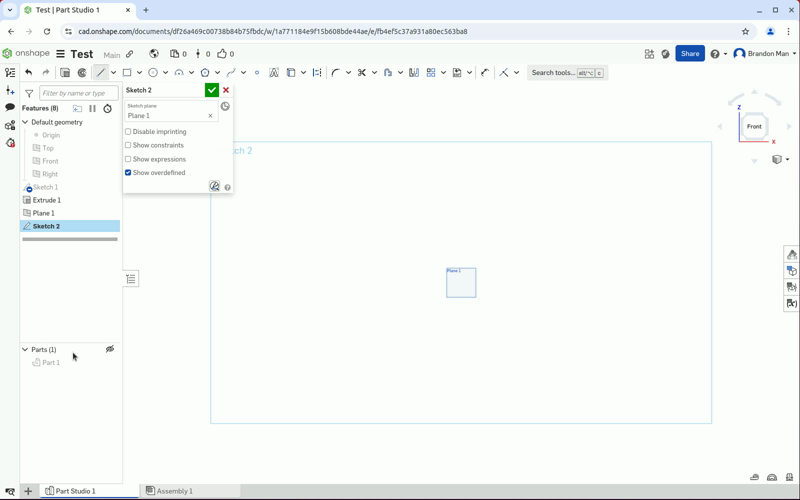
key_down(shift)
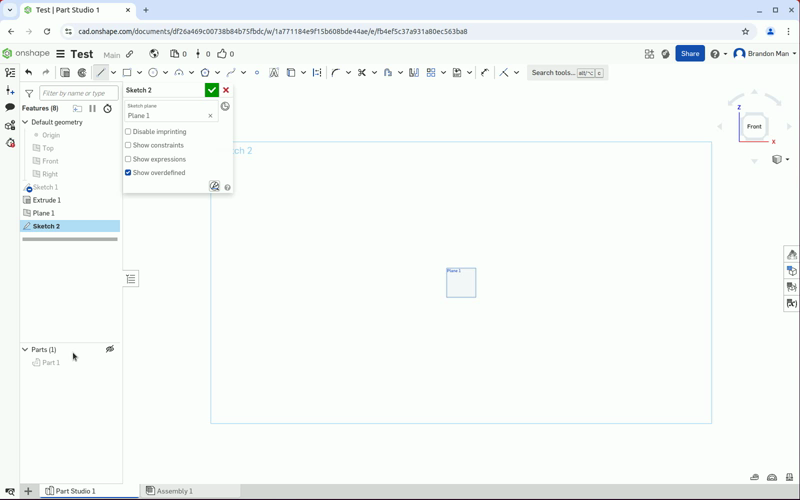
mouse_move(452, 294)
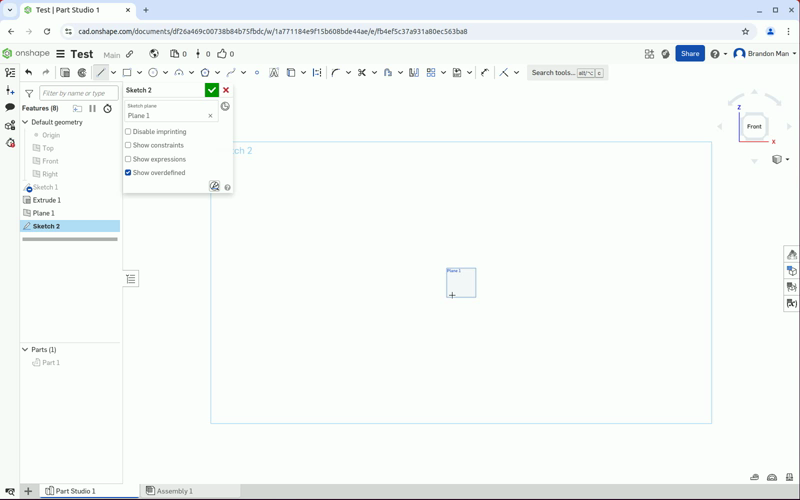
click(452, 294)
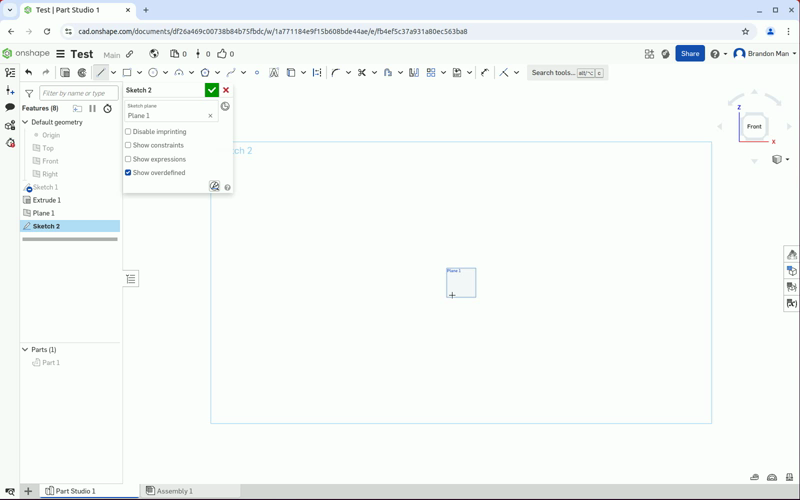
key_up(shift)
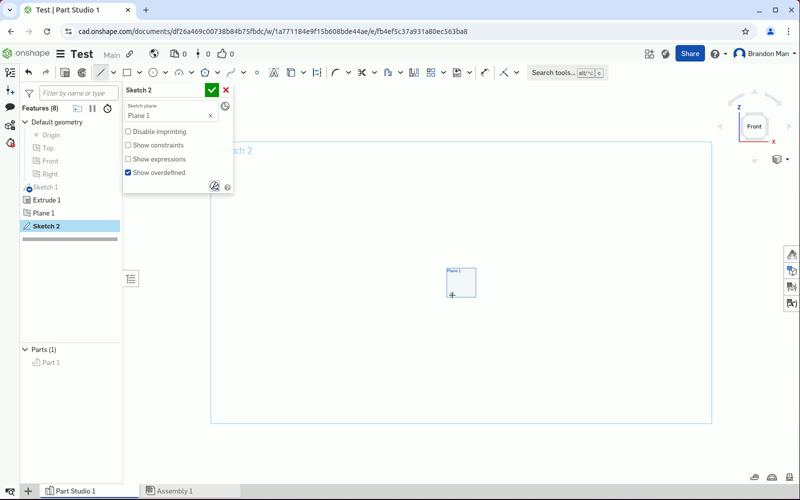
key_down(shift)
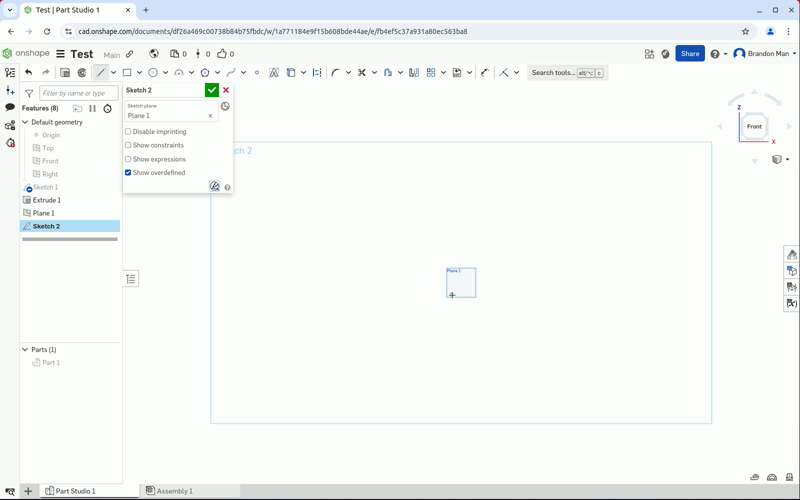
mouse_move(482, 294)
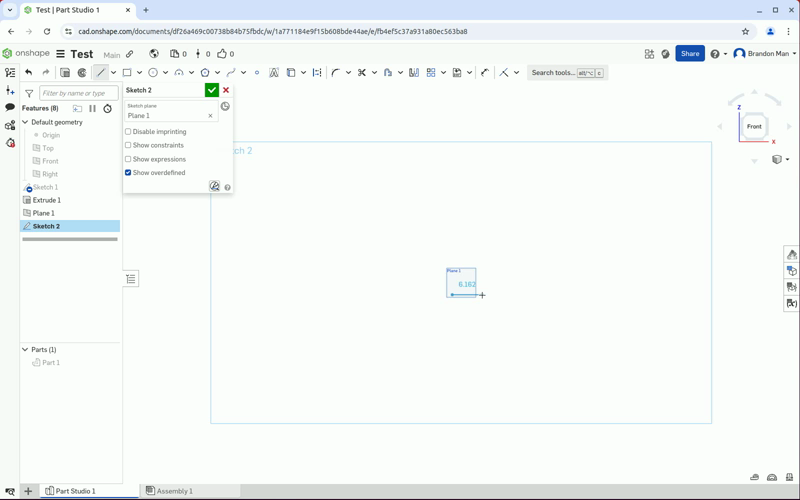
mouse_move(470, 294)
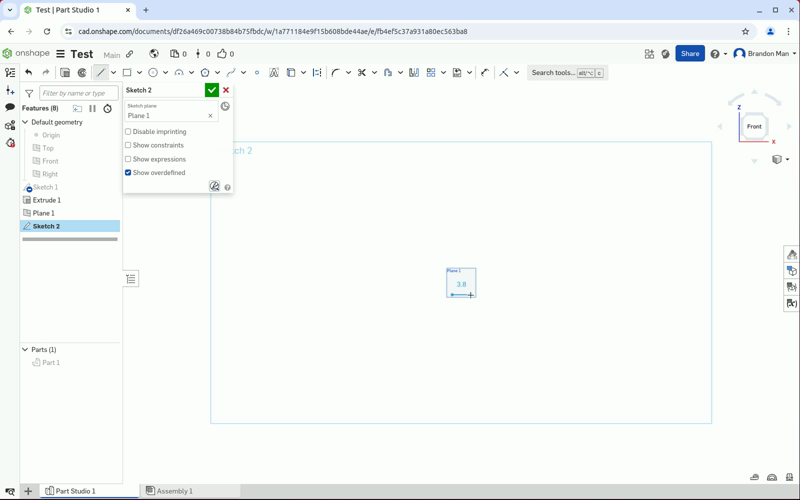
click(470, 294)
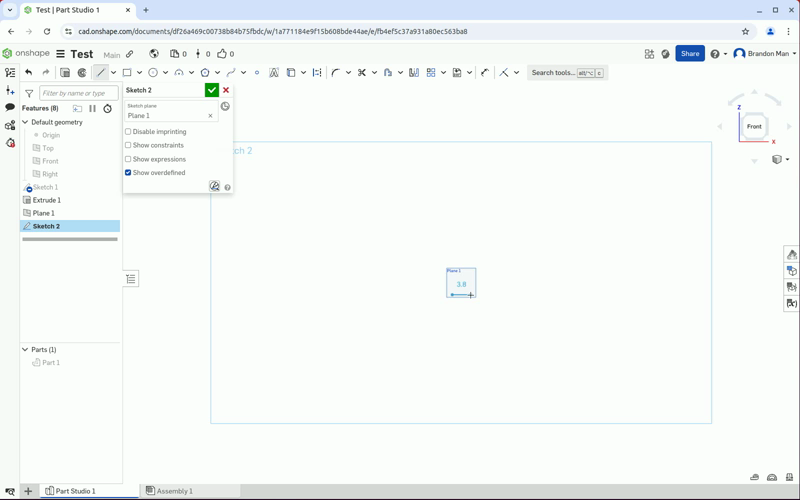
key_up(shift)
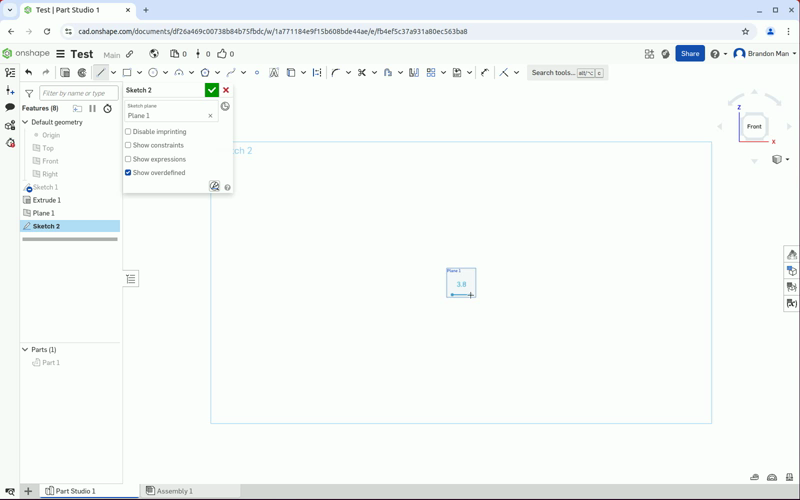
key_down(shift)
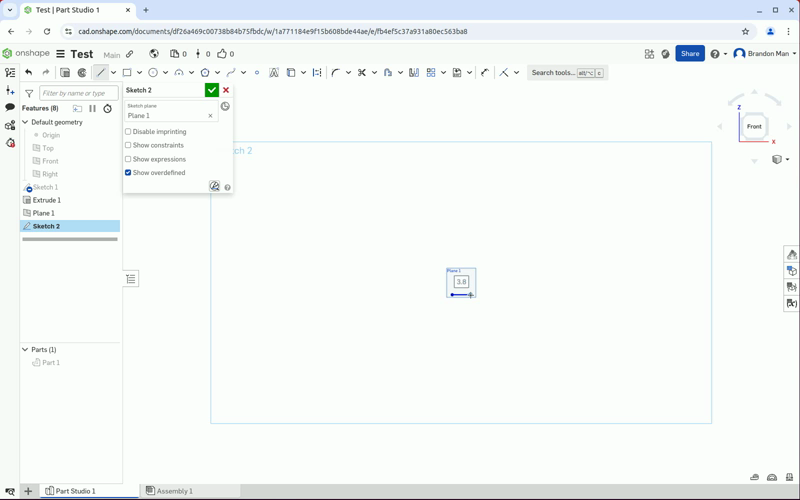
mouse_move(500, 294)
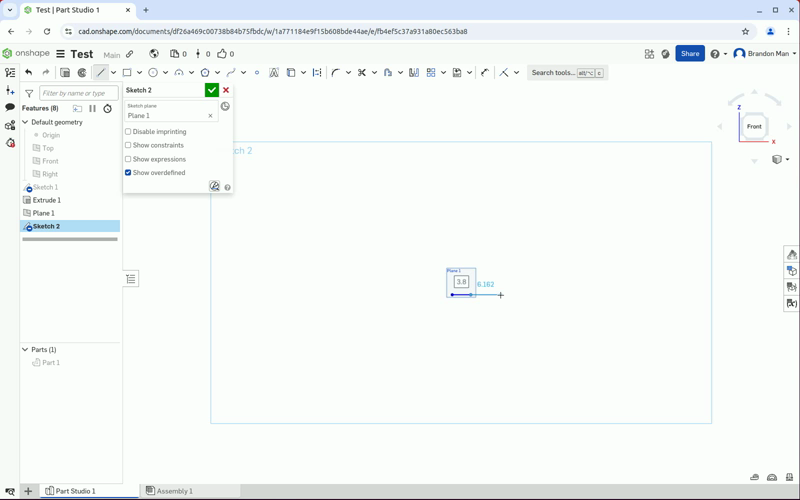
mouse_move(470, 270)
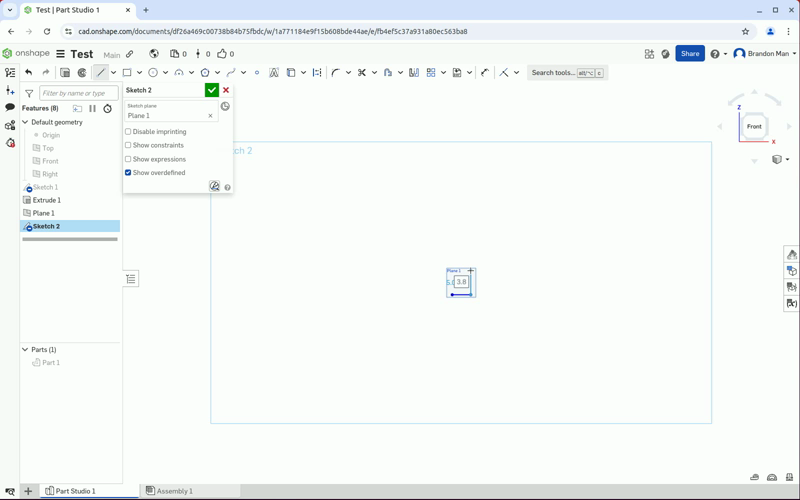
click(470, 270)
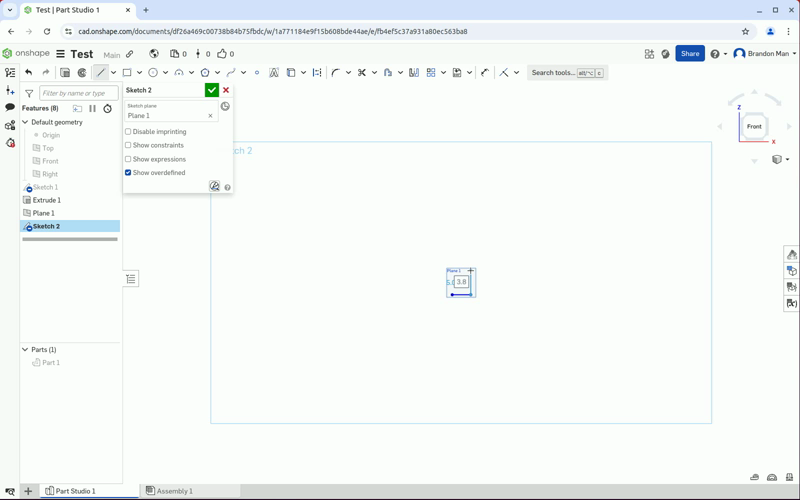
key_up(shift)
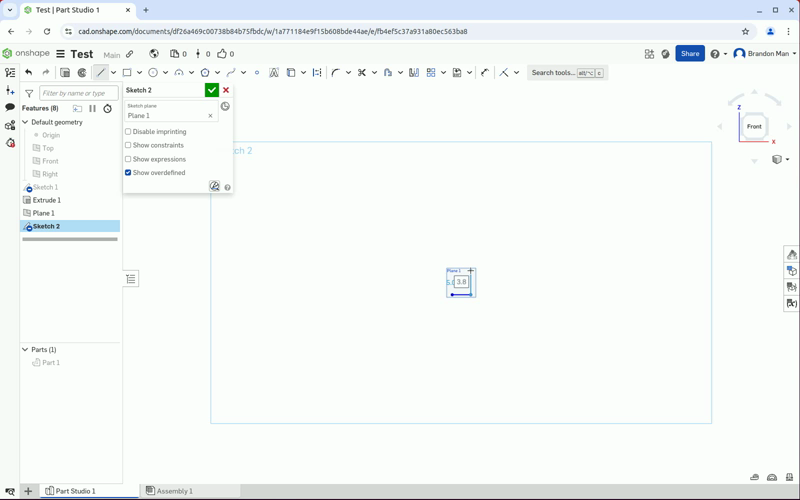
key_down(shift)
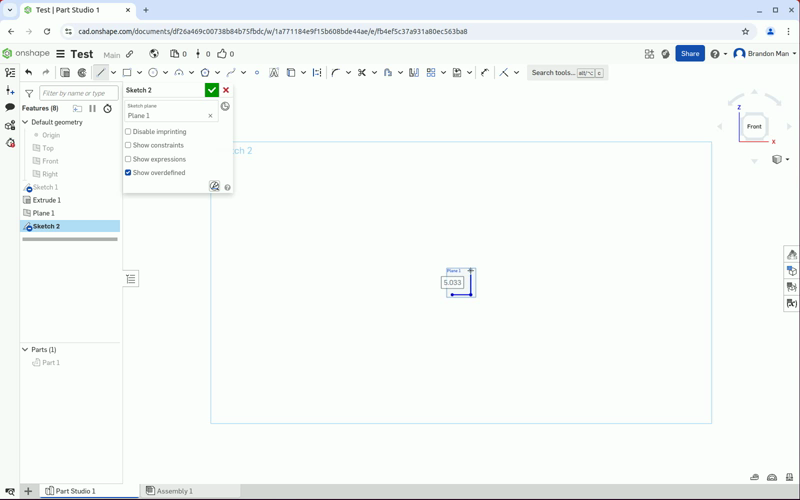
mouse_move(500, 270)
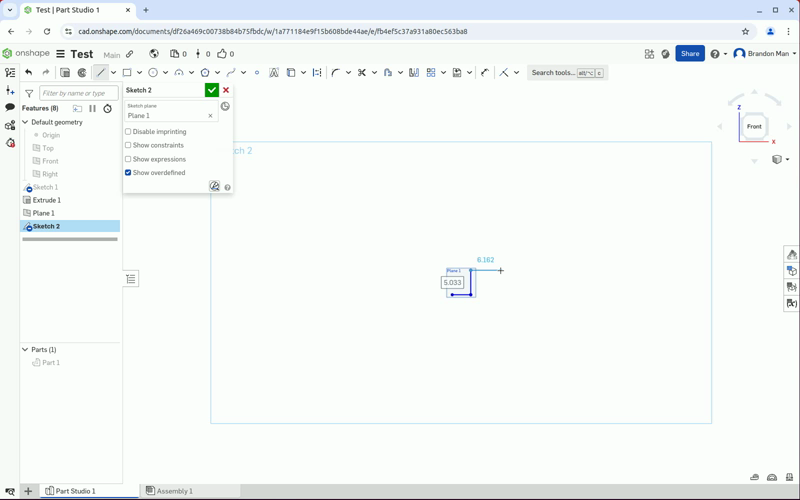
mouse_move(452, 270)
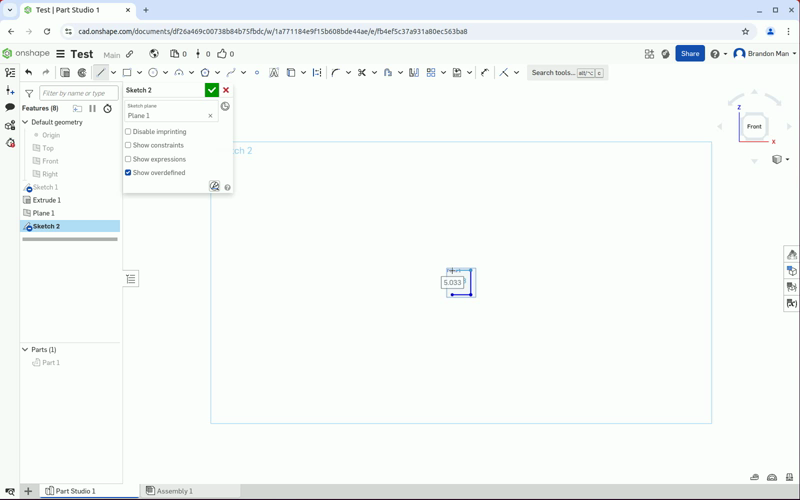
click(452, 270)
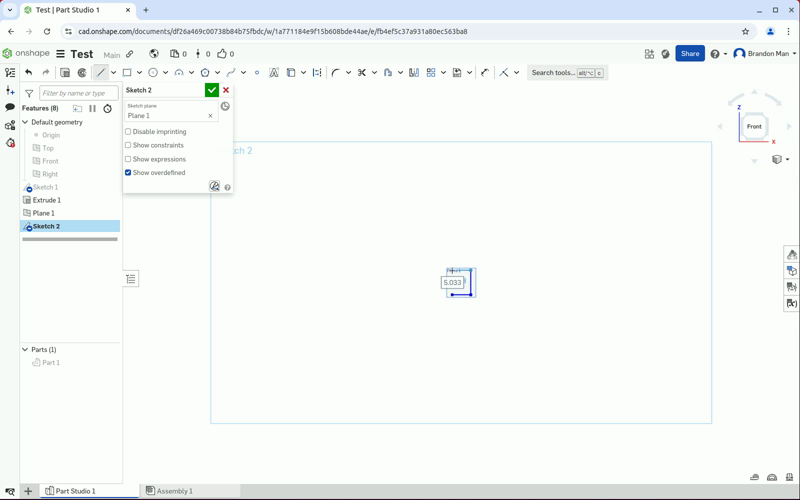
key_up(shift)
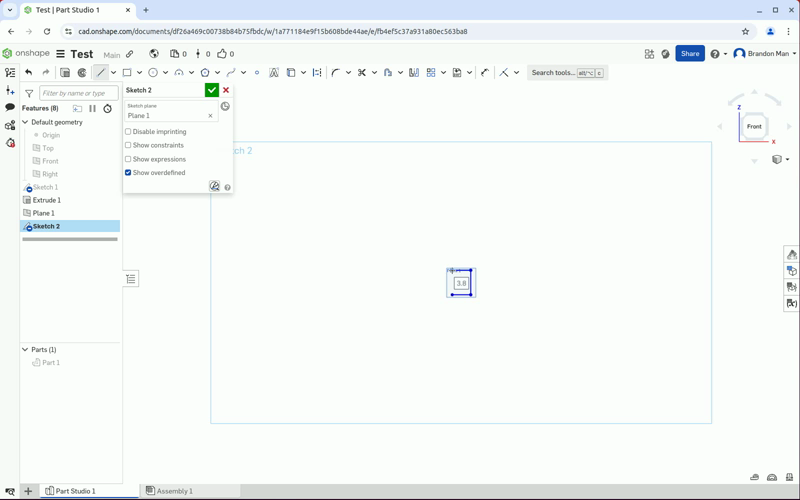
mouse_move(482, 270)
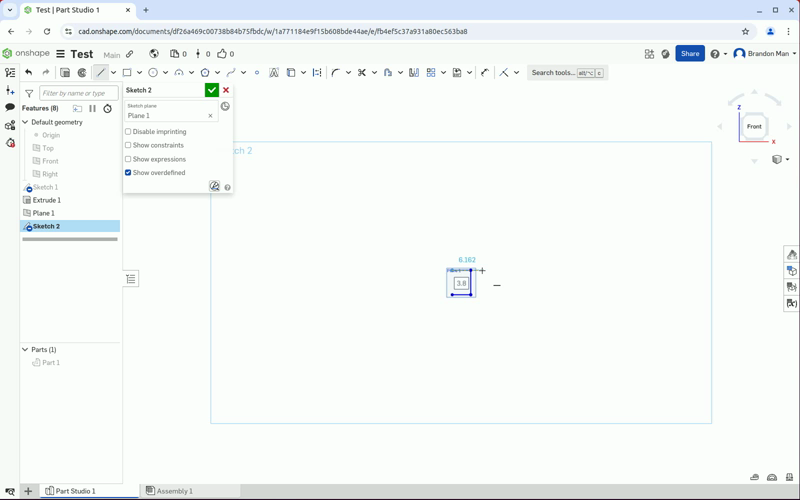
key_down(shift)
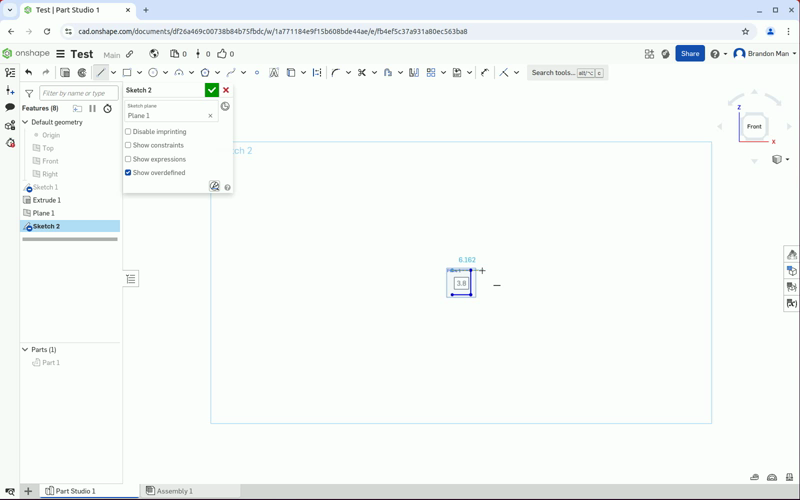
mouse_move(452, 294)
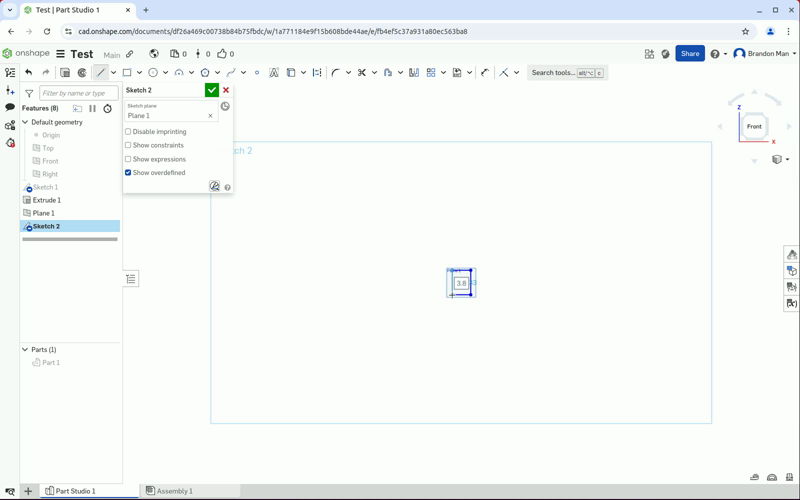
key_up(shift)
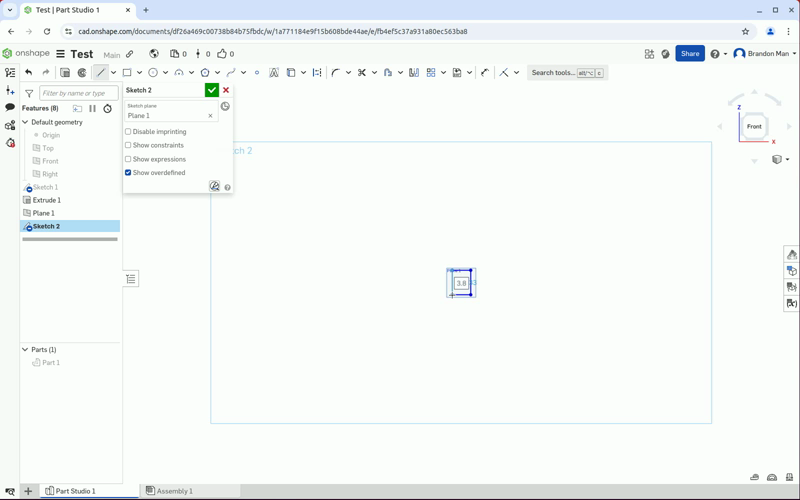
click(452, 294)
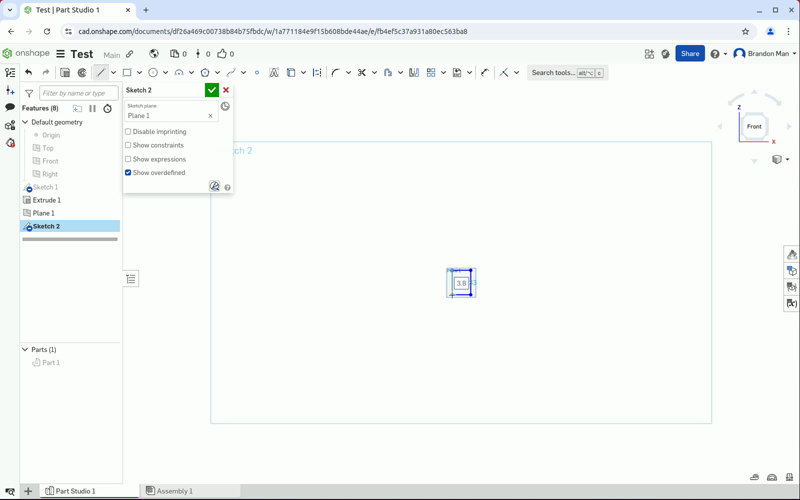
key(esc)
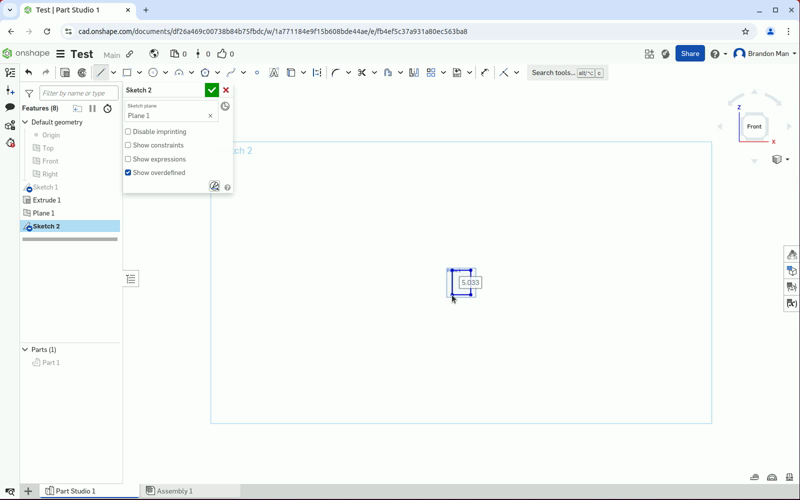
mouse_move(463, 280)
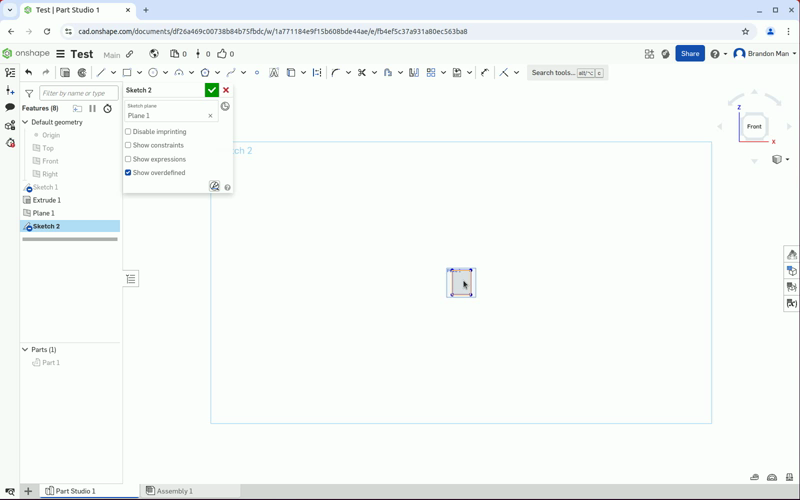
scroll(6)
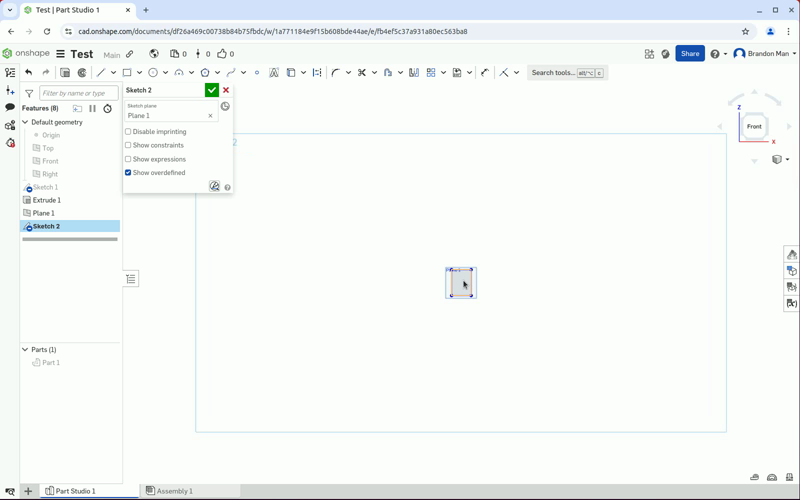
scroll(6)
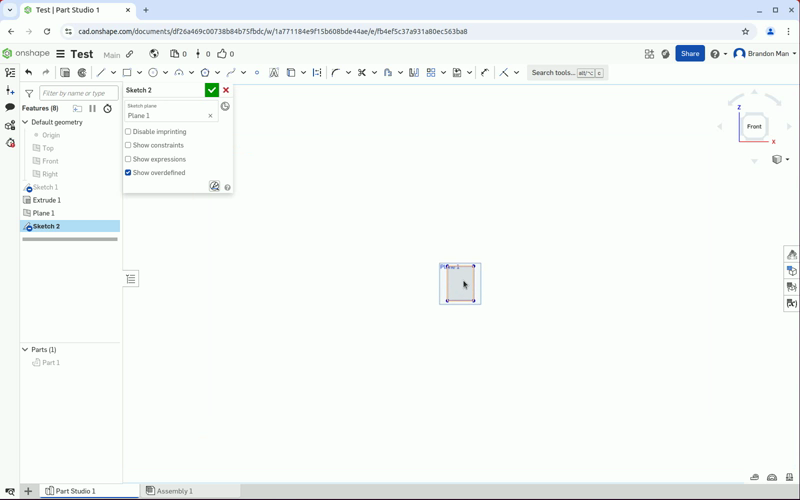
scroll(6)
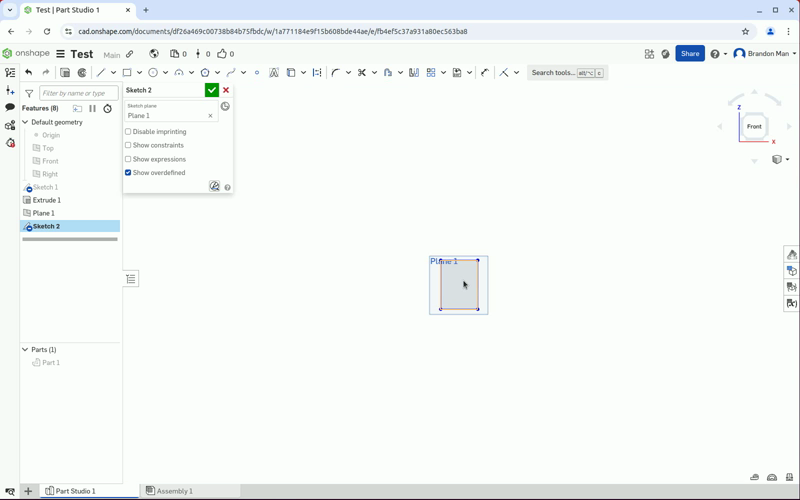
scroll(6)
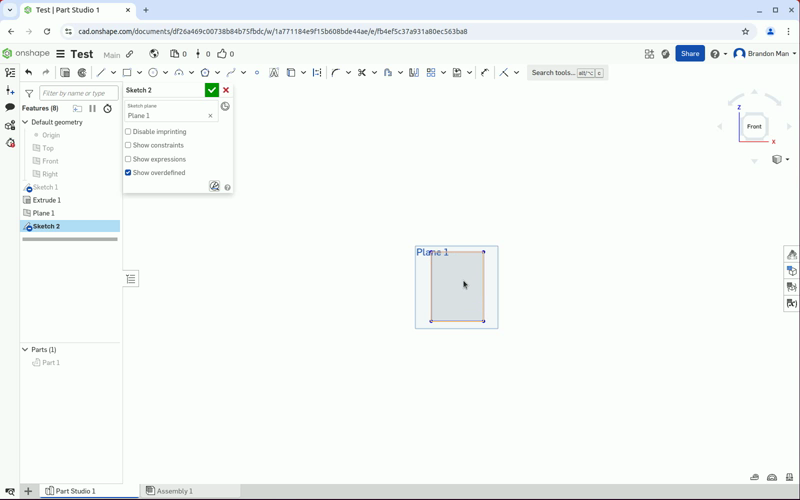
scroll(6)
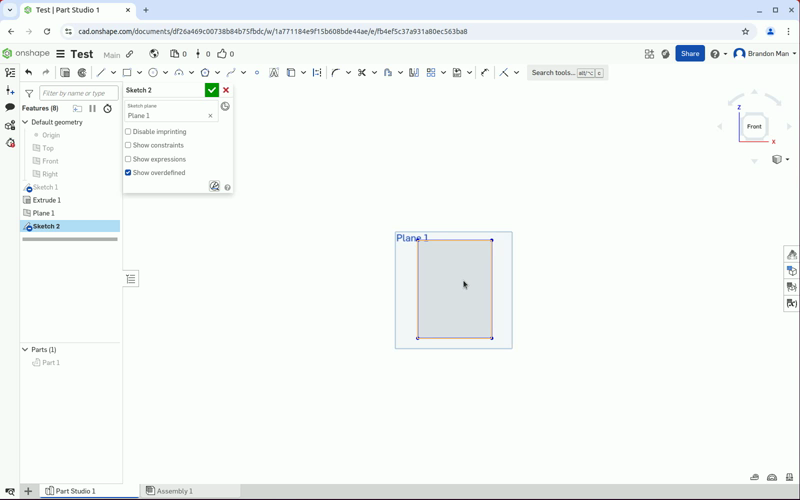
scroll(6)
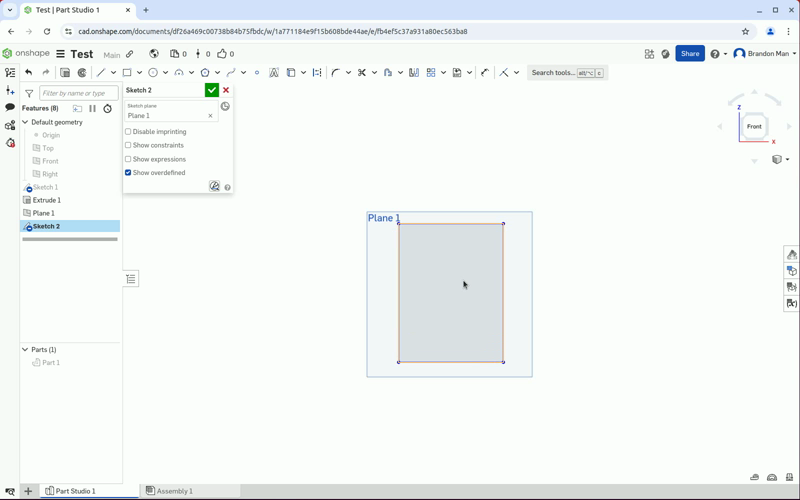
scroll(6)
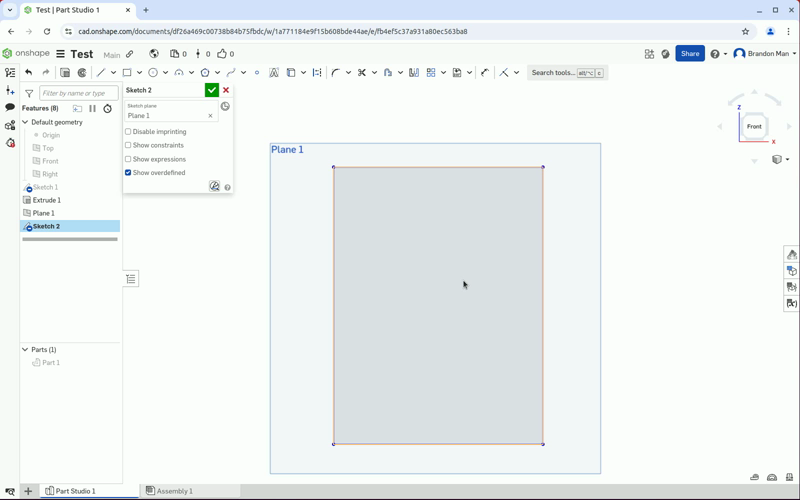
click(463, 280)
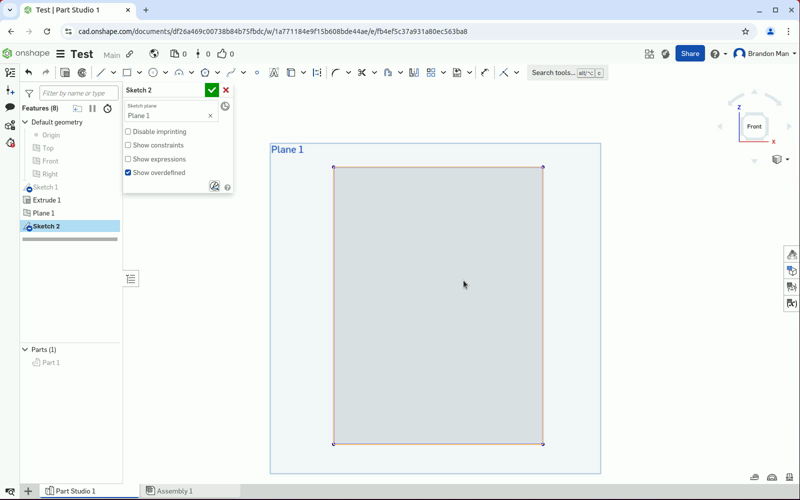
scroll(-6)
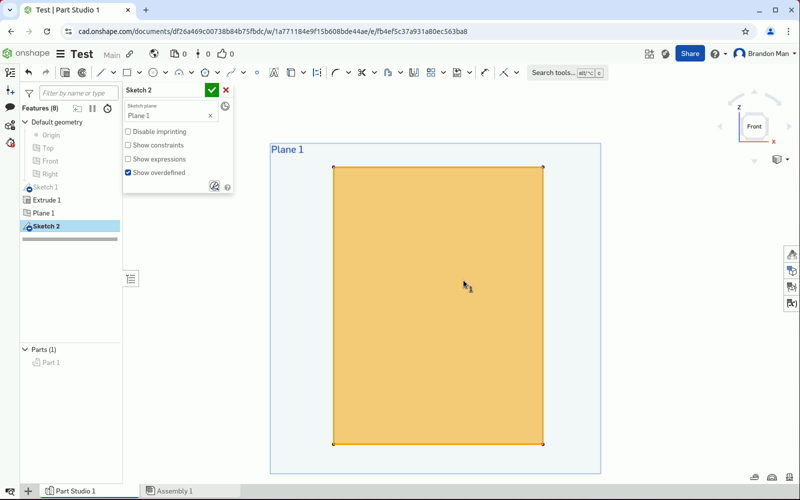
scroll(-6)
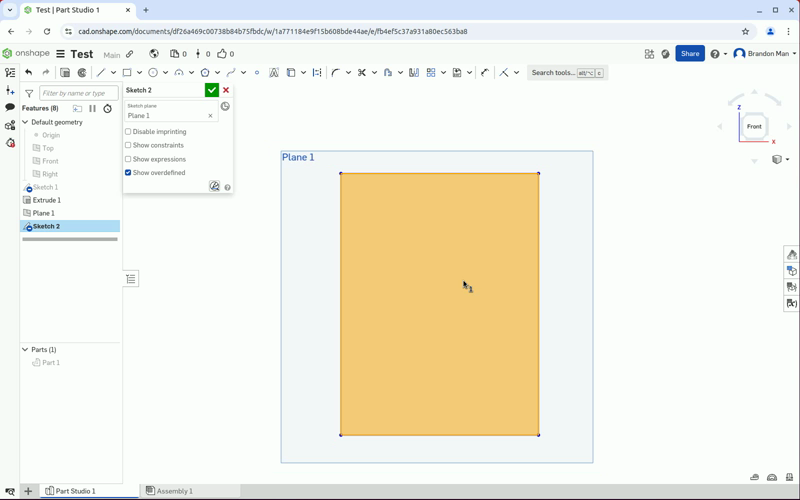
scroll(-6)
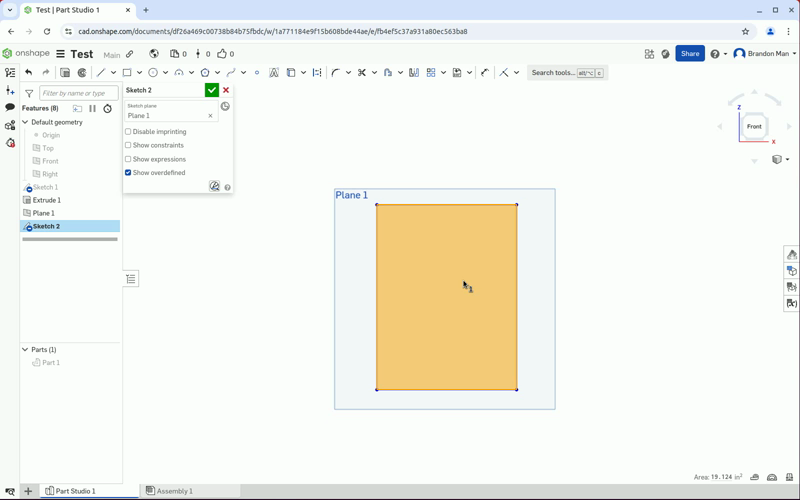
scroll(-6)
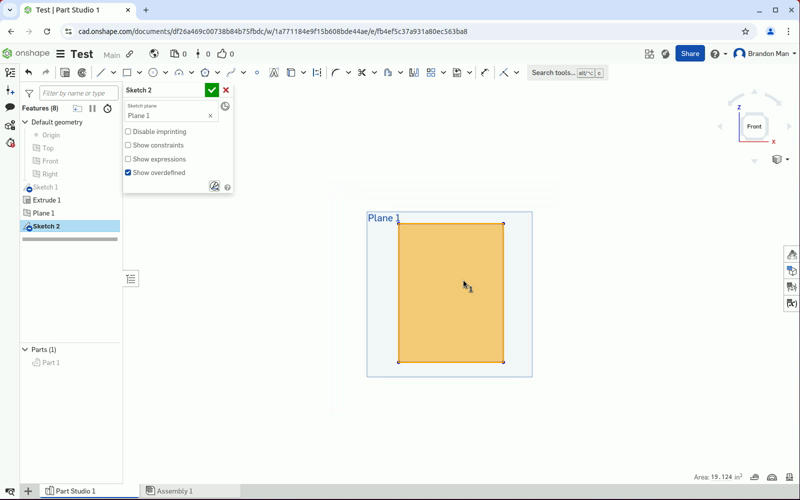
scroll(-6)
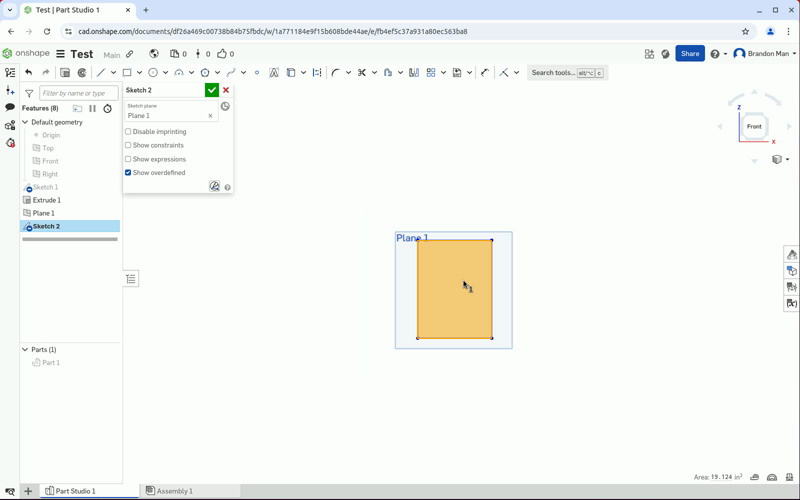
scroll(-6)
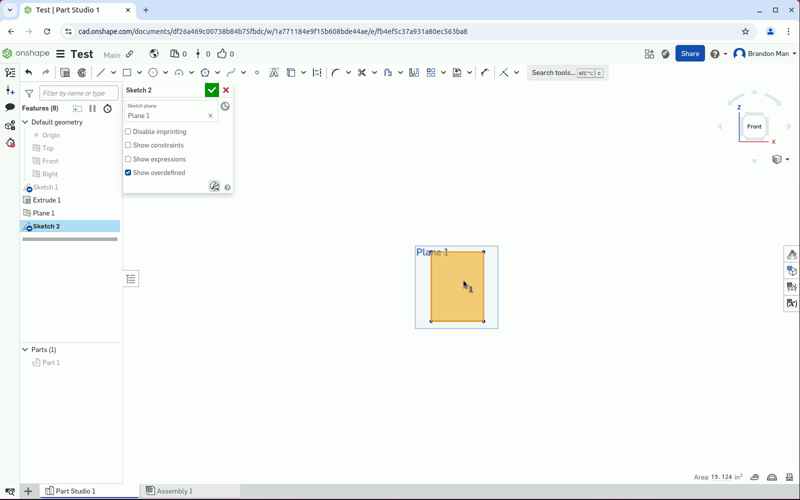
scroll(-6)
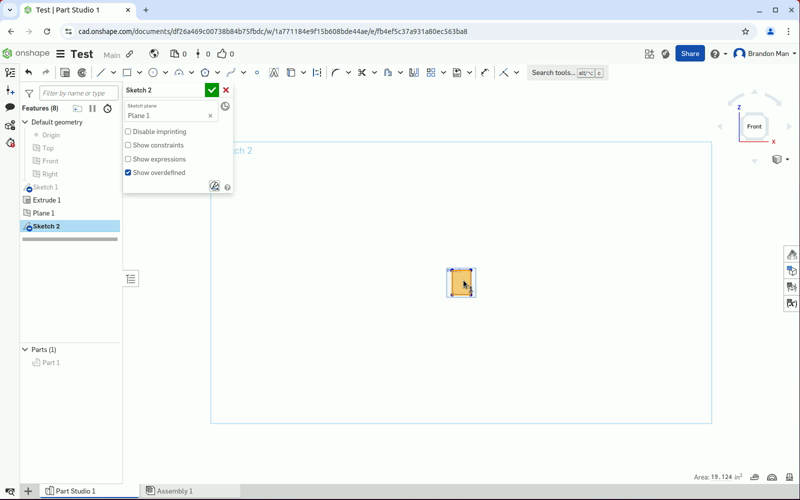
mouse_move(73, 352)
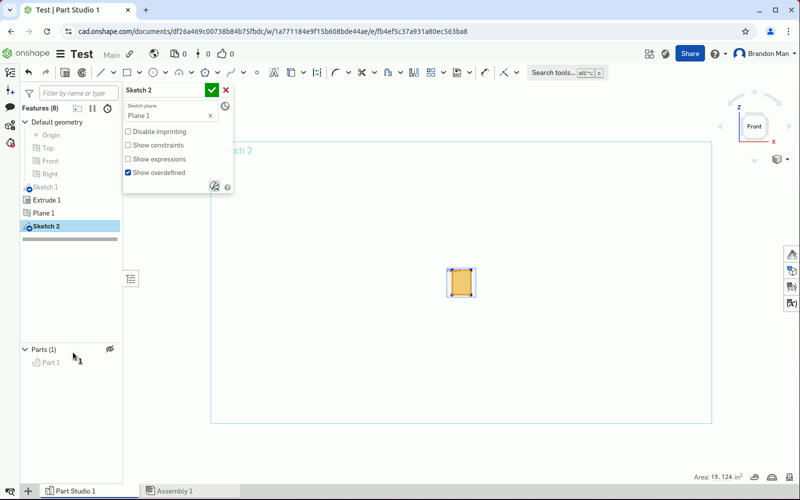
key(shift+y)
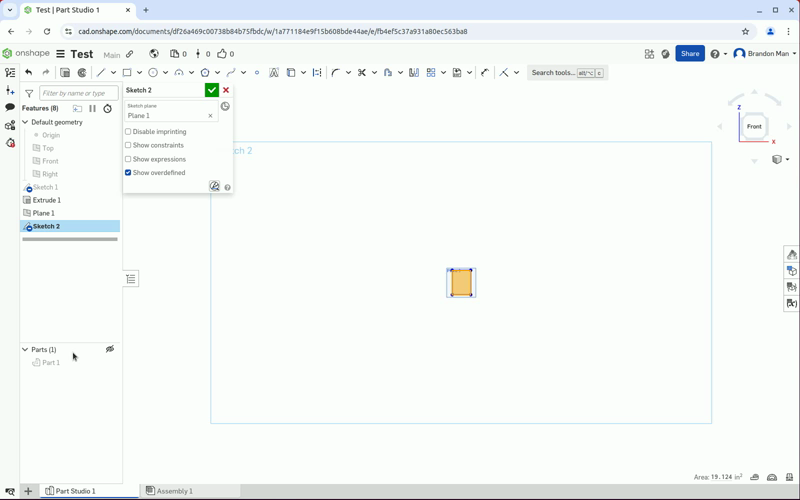
key(shift+e)
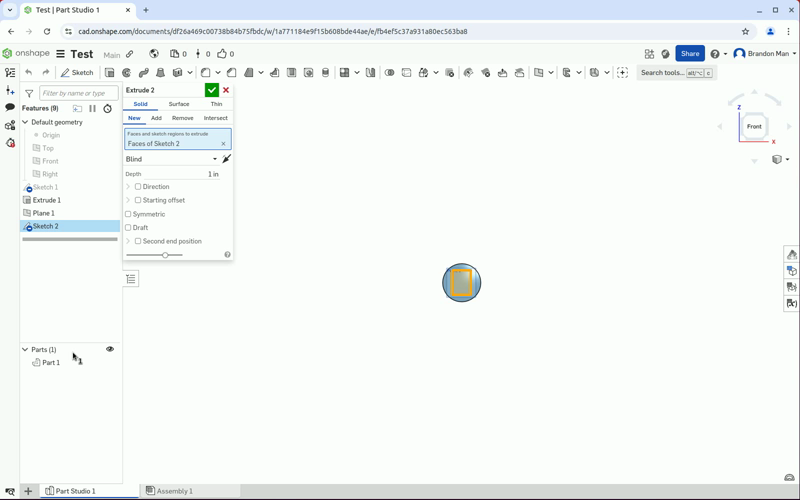
mouse_move(143, 106)
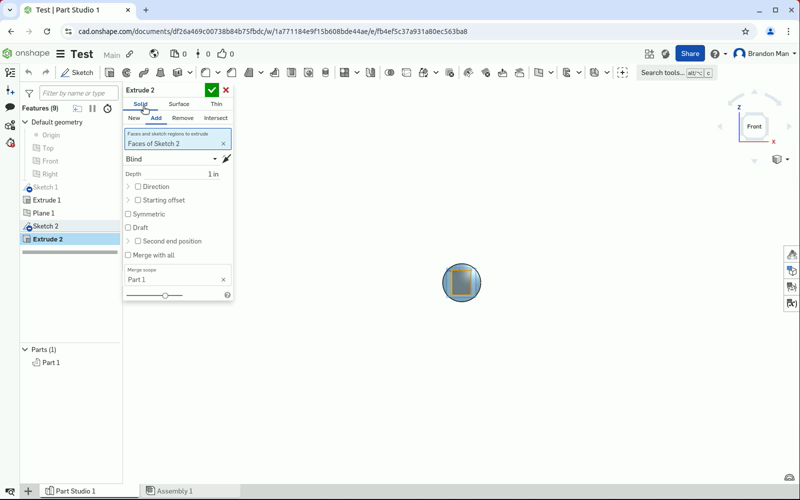
click(143, 106)
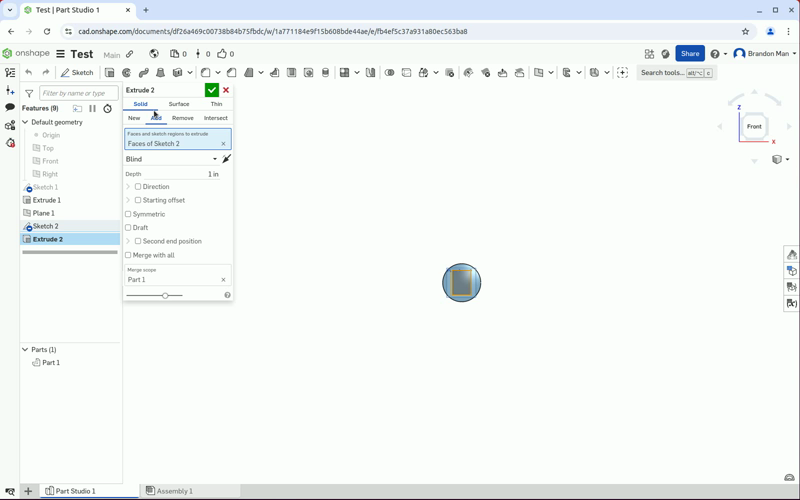
mouse_move(186, 120)
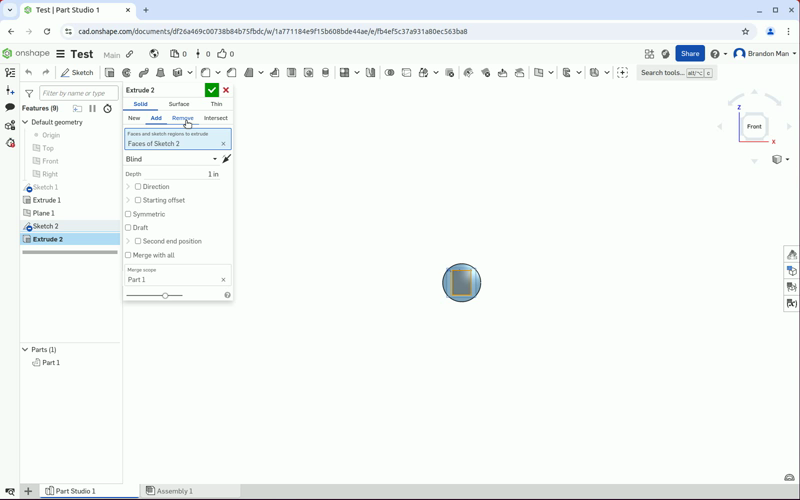
click(186, 120)
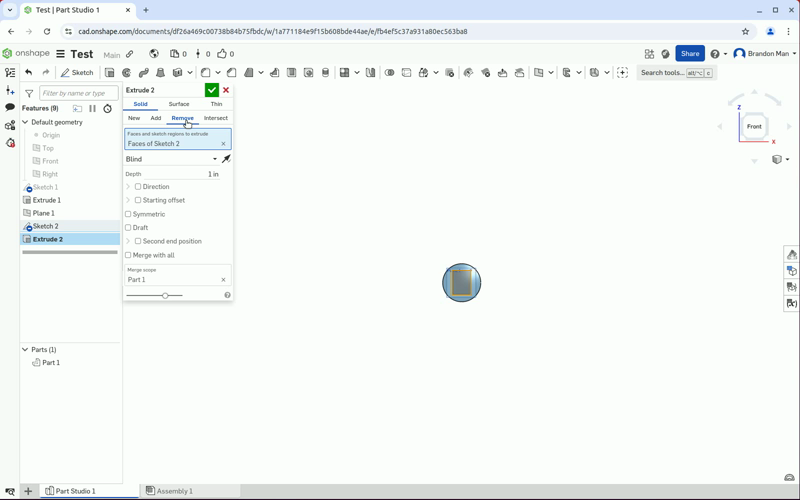
key(tab, 4)
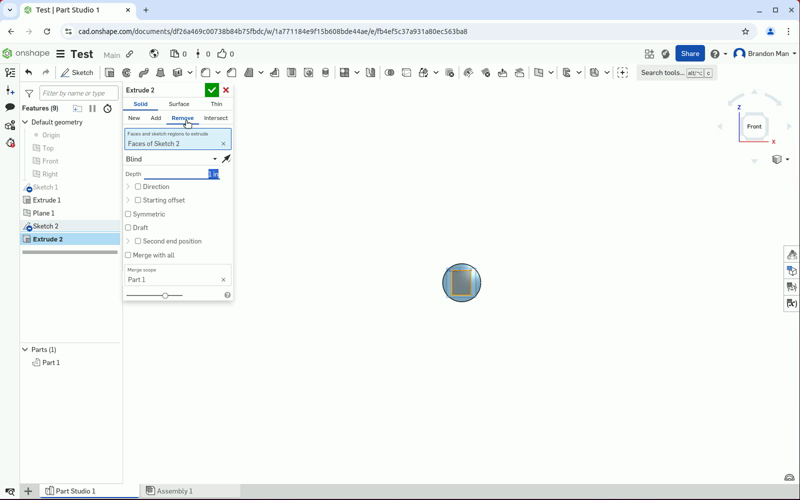
text(7.703)
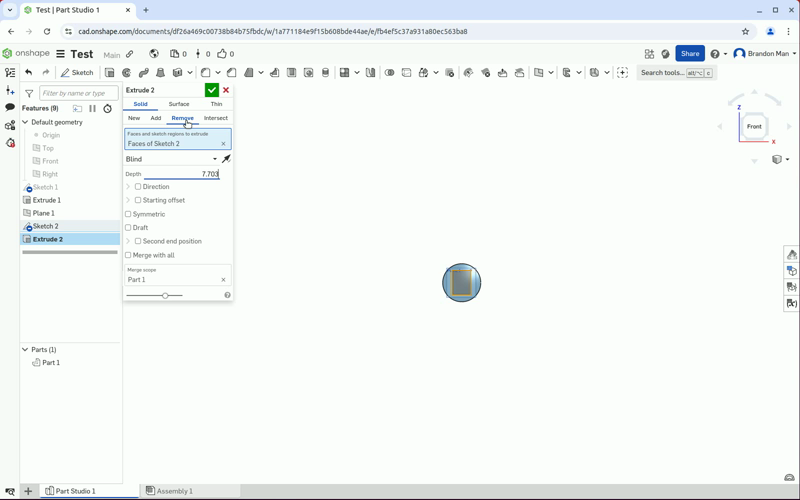
key(tab, 6)
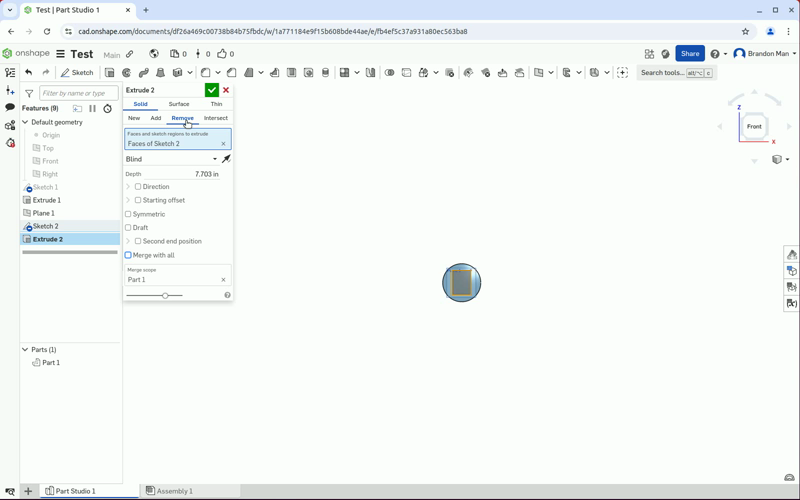
key(space)
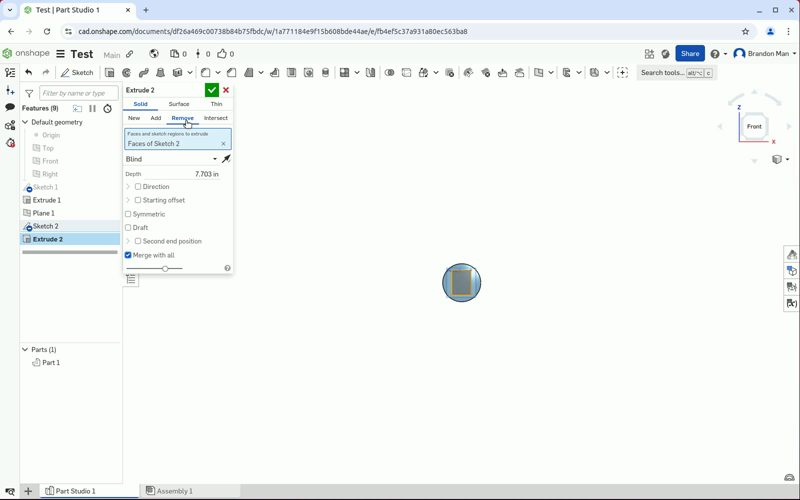
key(enter)
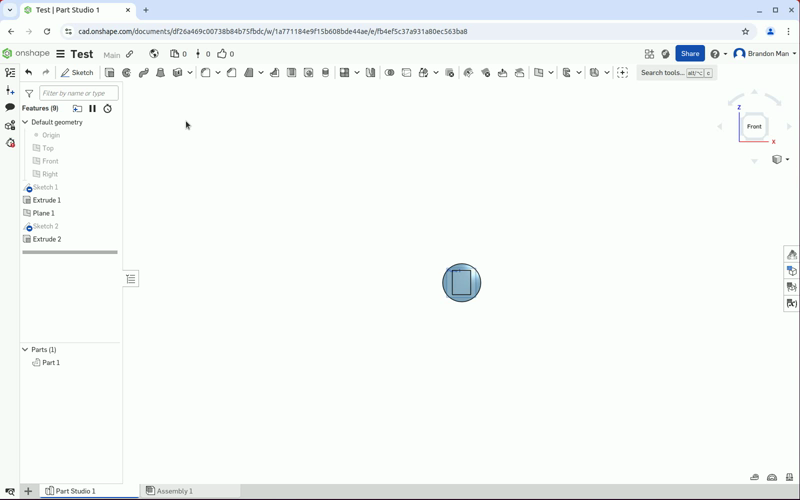
key(shift+h)
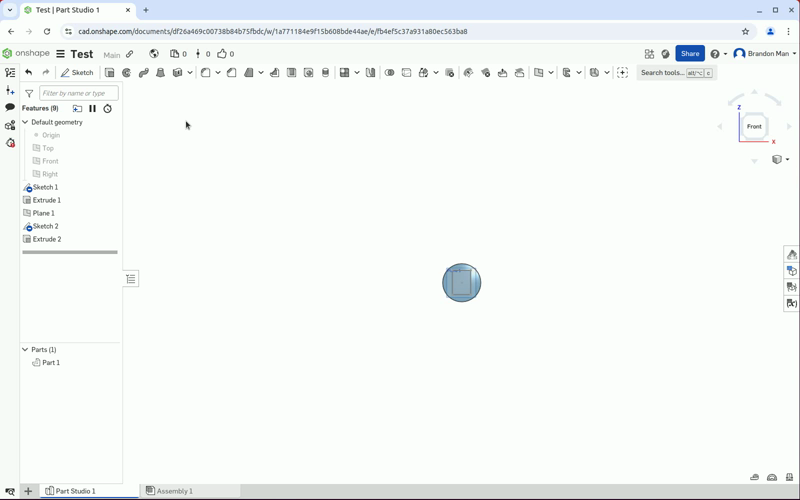
key(shift+h)
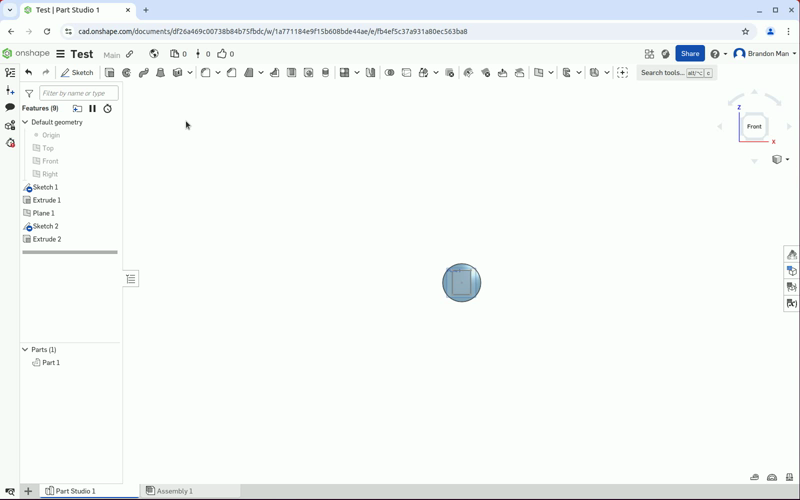
key(shift+7)
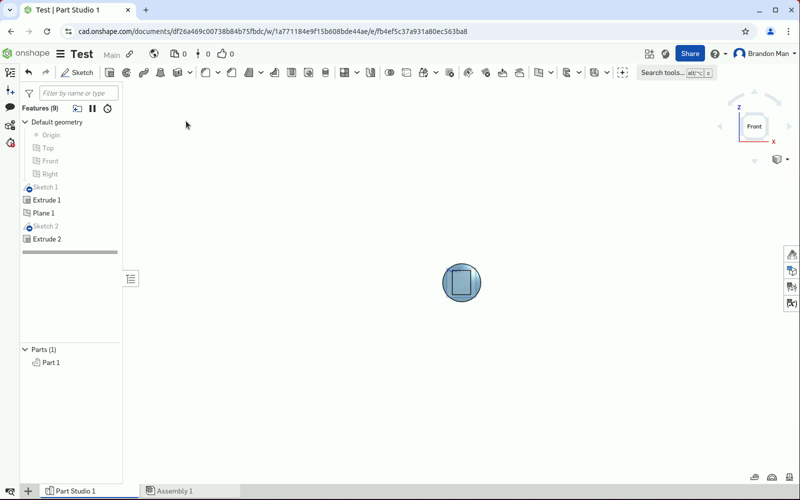
key(left, 2)
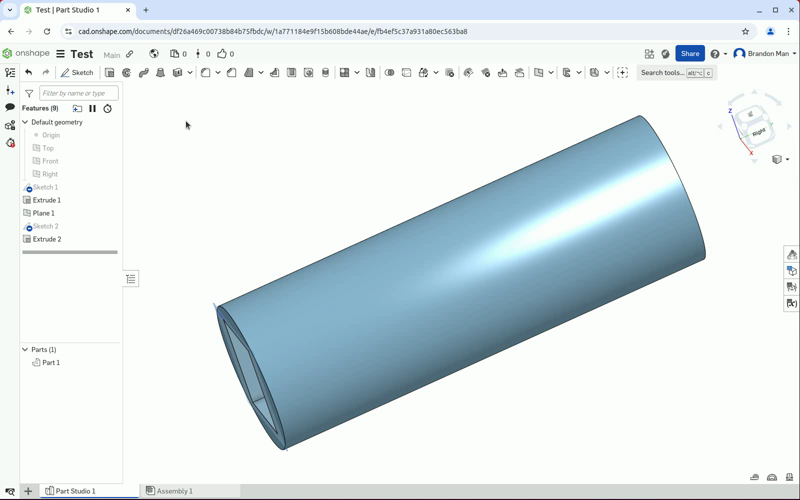
key(down, 2)
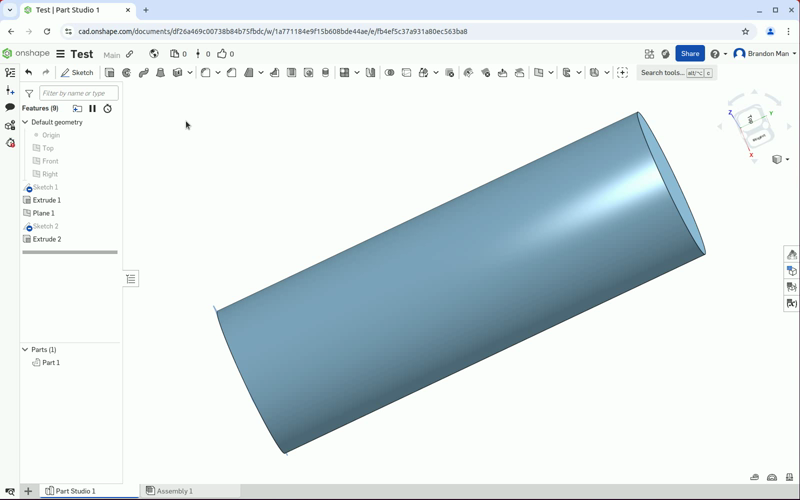
key(up, 2)
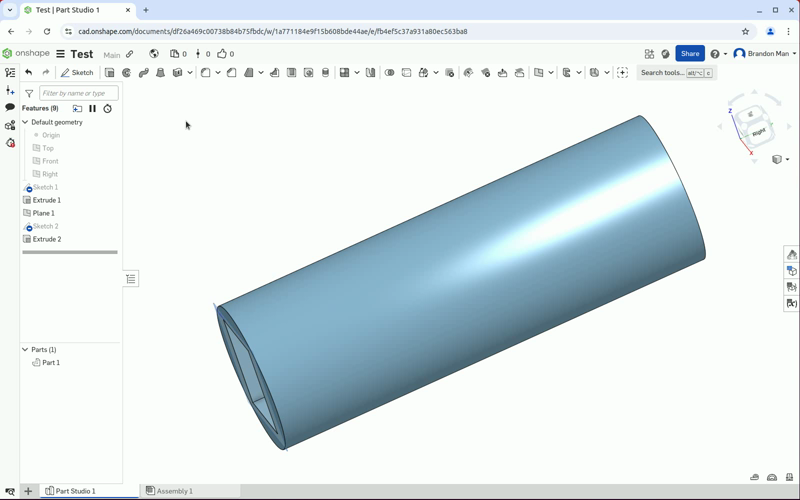
key(right, 2)
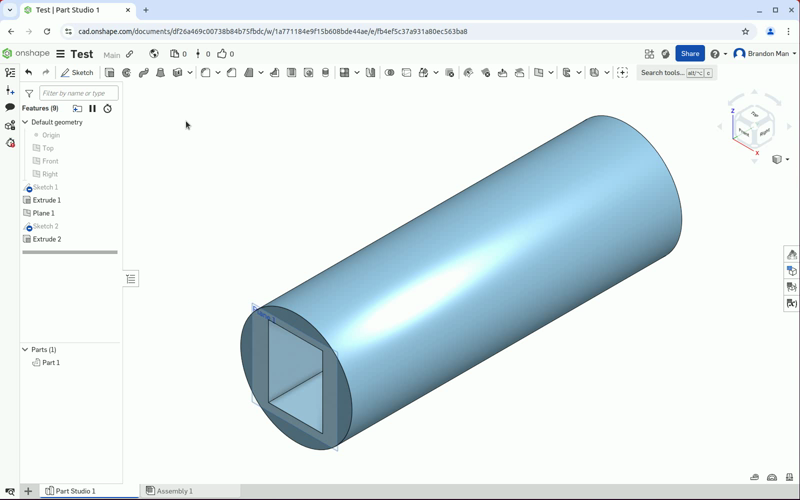
mouse_move(73, 189)
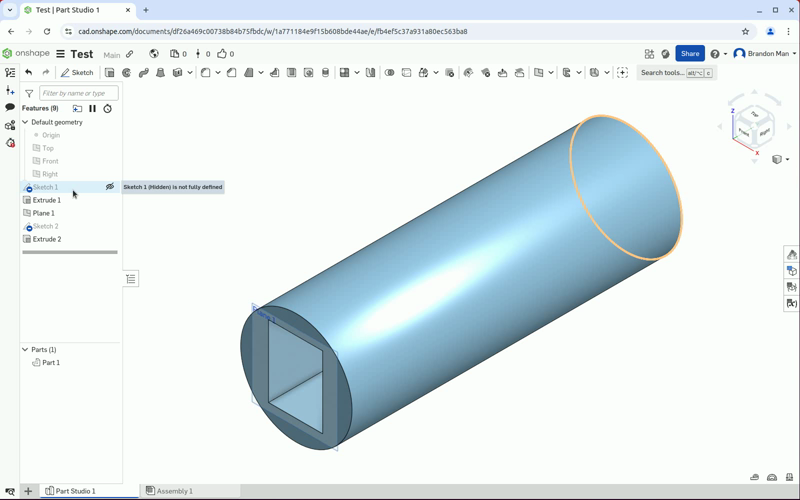
click(73, 189)